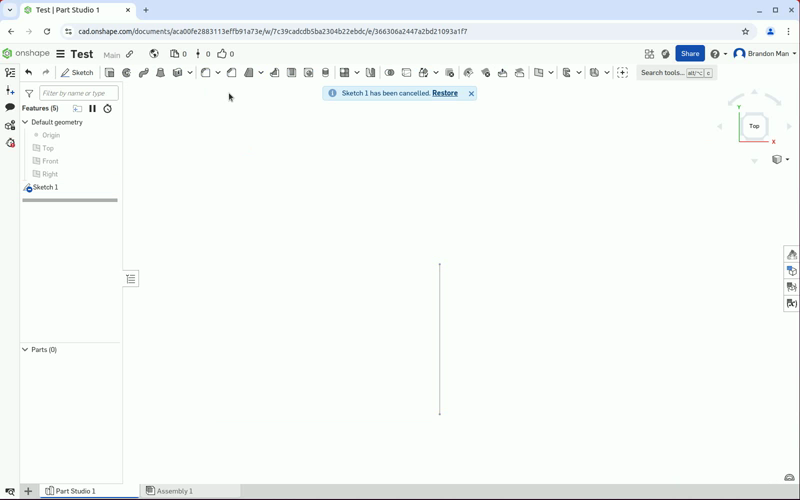
key(shift+h)
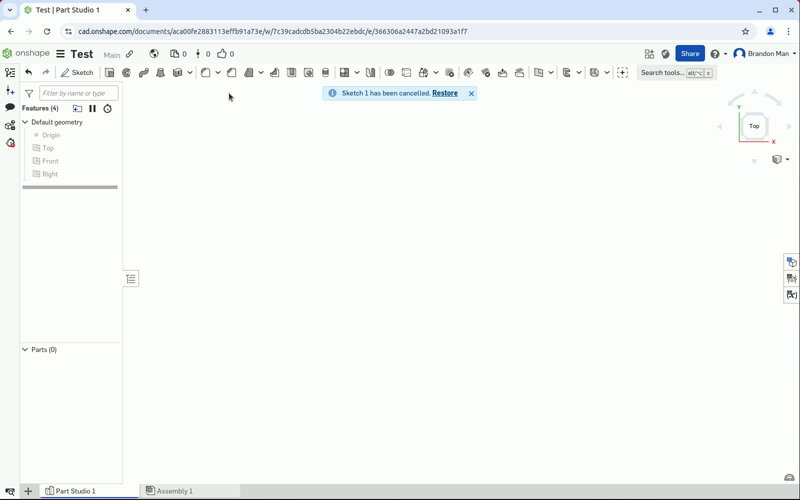
mouse_move(73, 352)
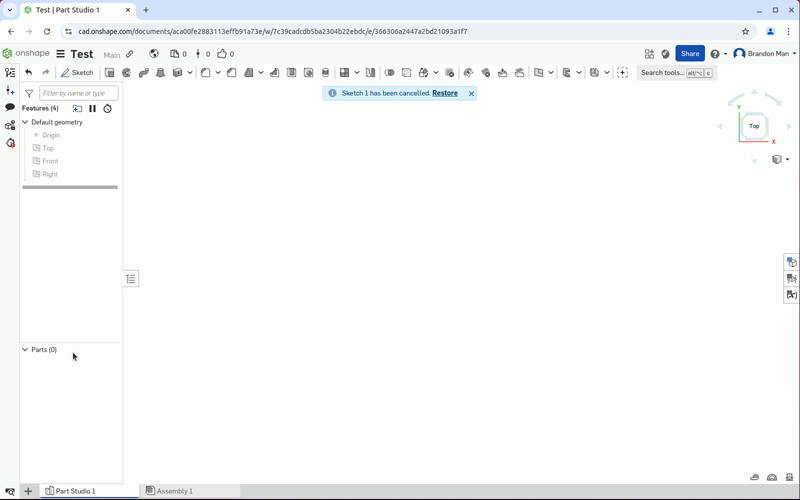
key(y)
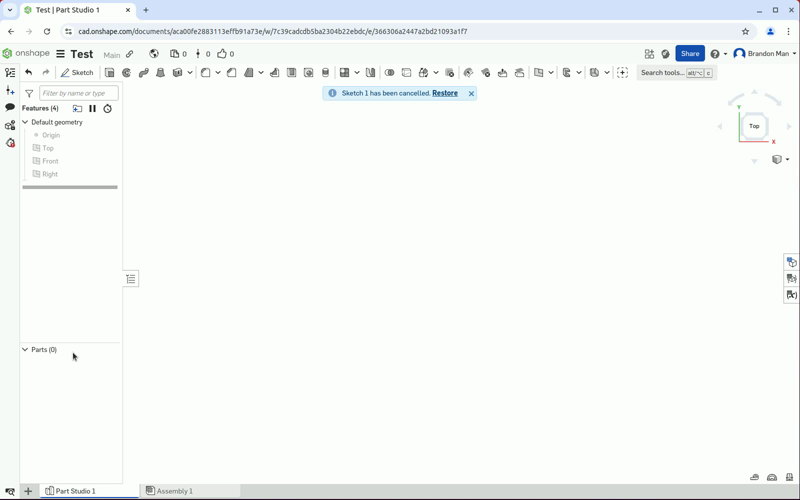
key(shift+p)
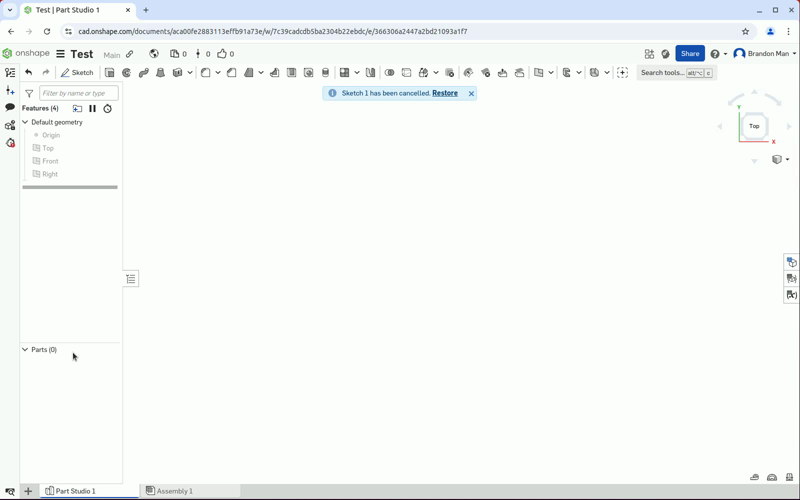
key(space)
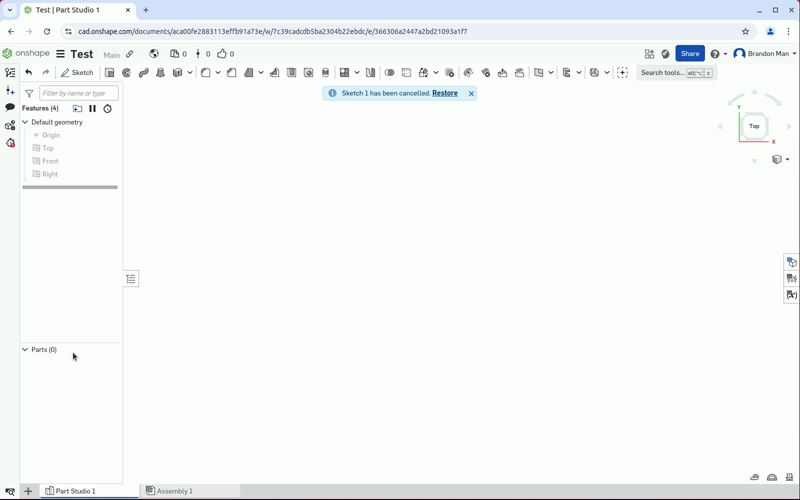
key_down(shift)
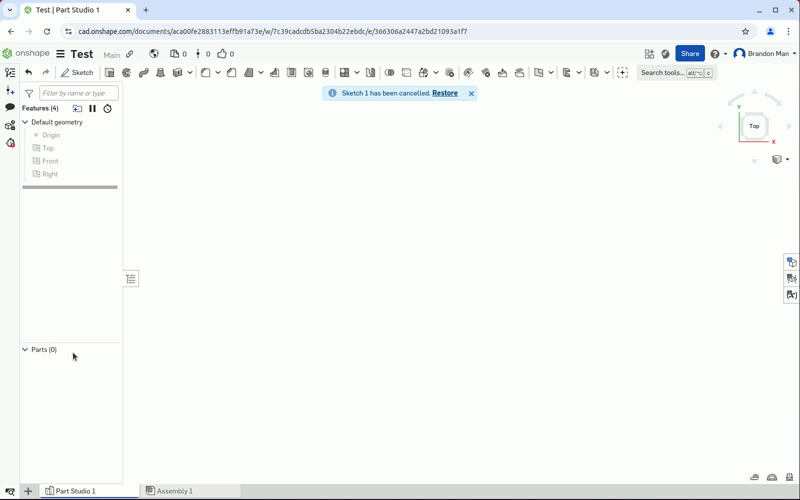
key(up)
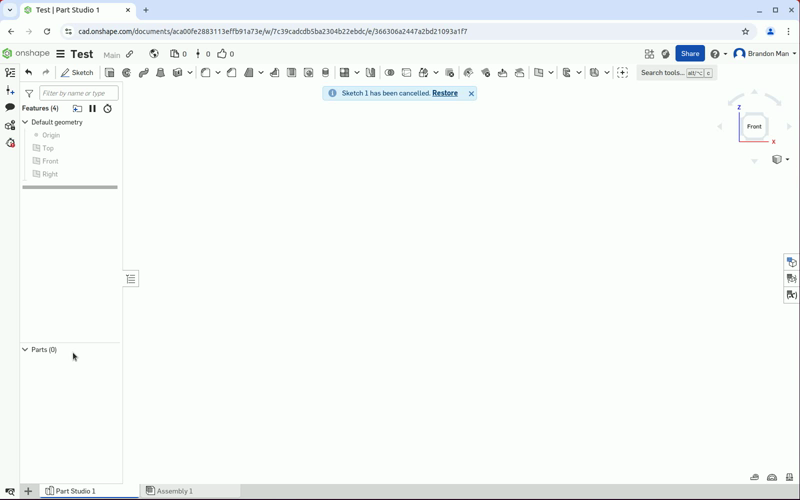
key_up(shift)
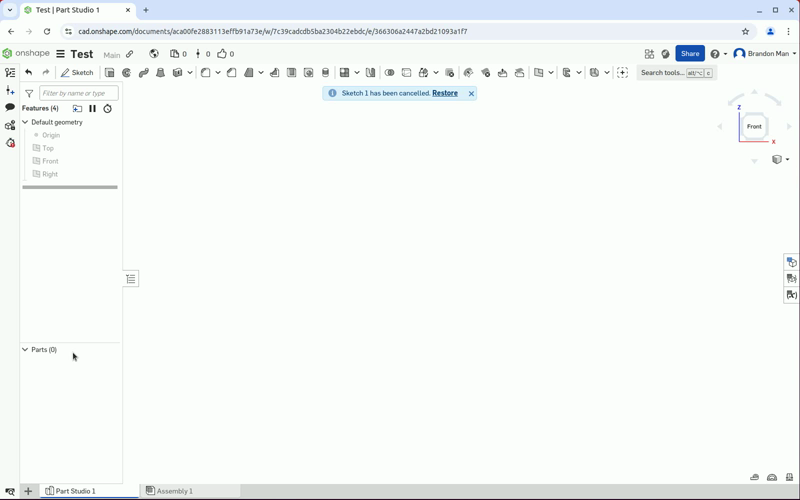
mouse_move(73, 352)
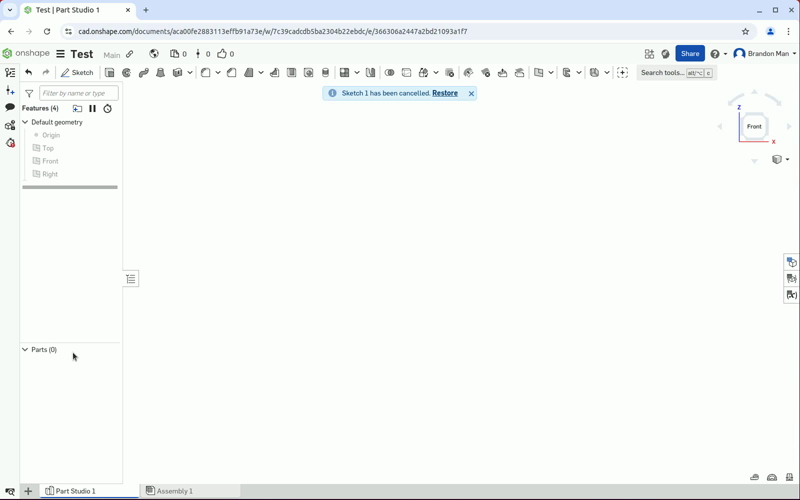
key(shift+y)
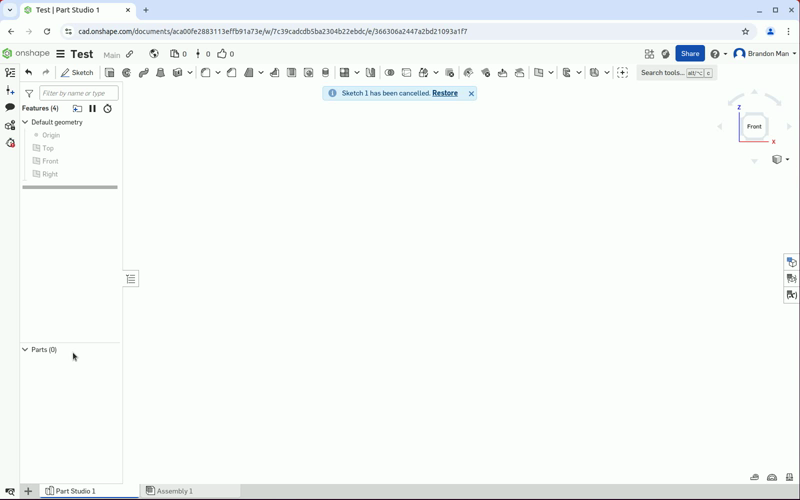
key(shift+s)
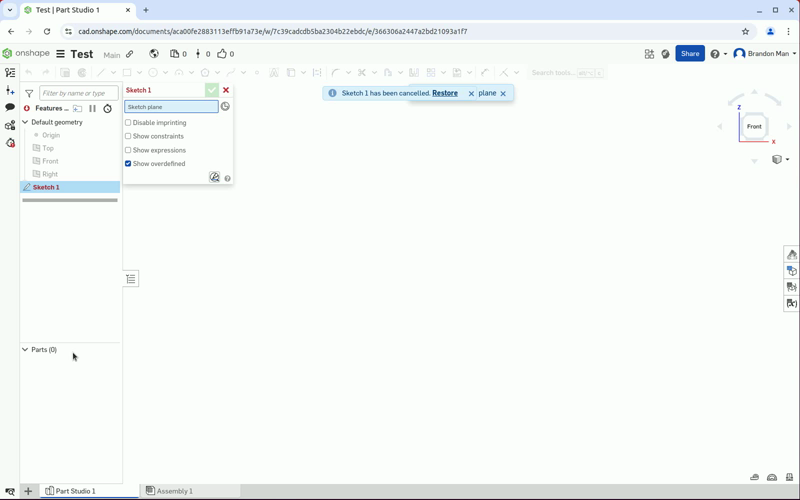
mouse_move(73, 163)
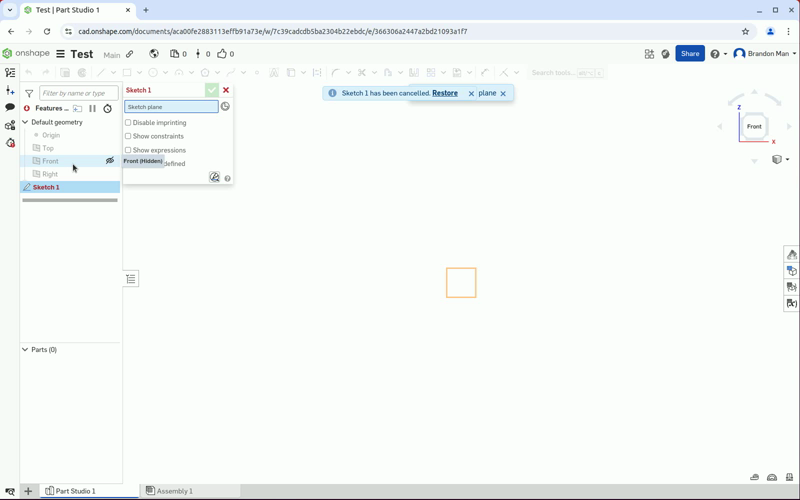
click(73, 163)
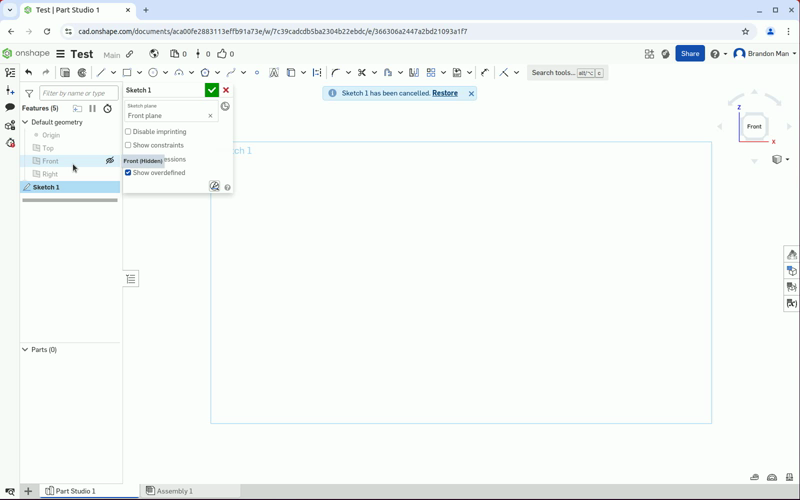
mouse_move(73, 352)
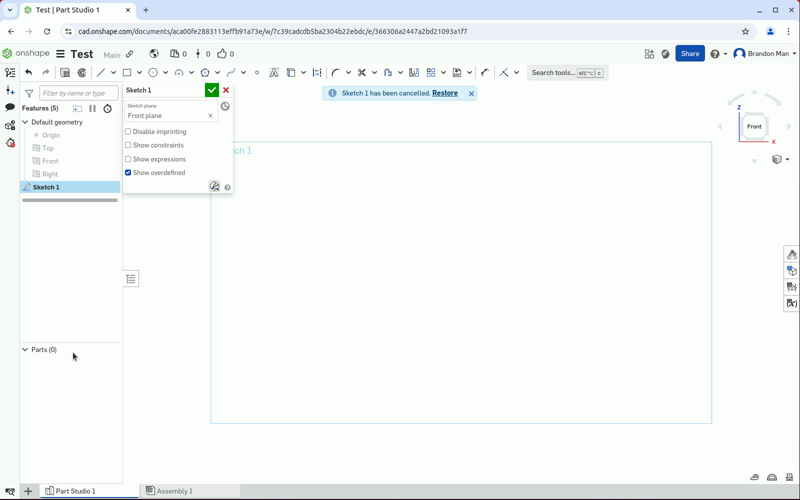
key(y)
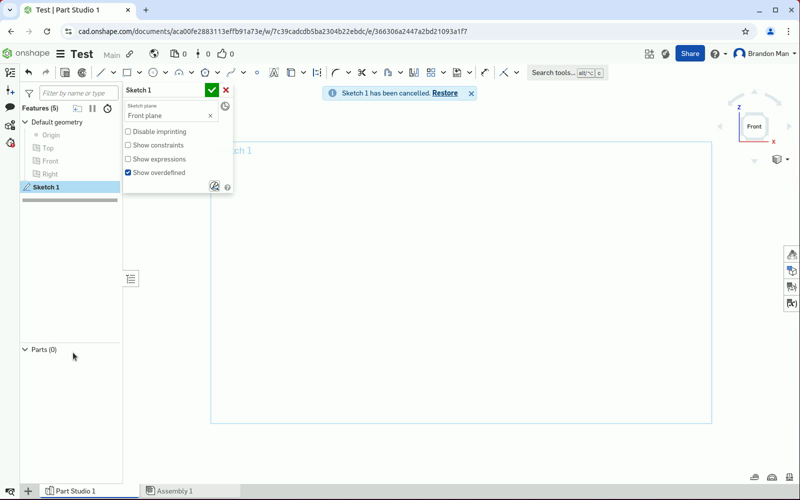
key(l)
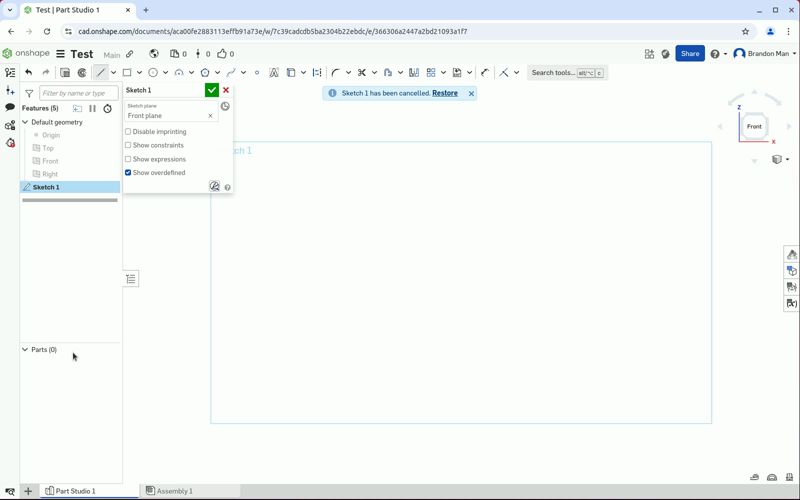
key_down(shift)
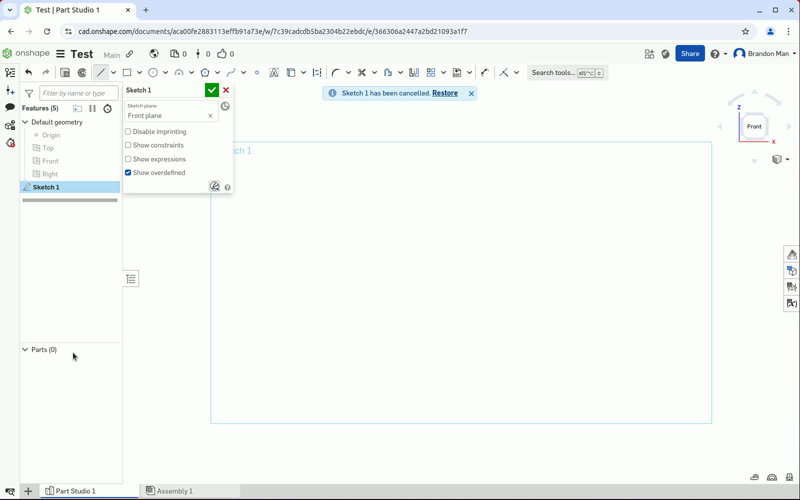
mouse_move(489, 395)
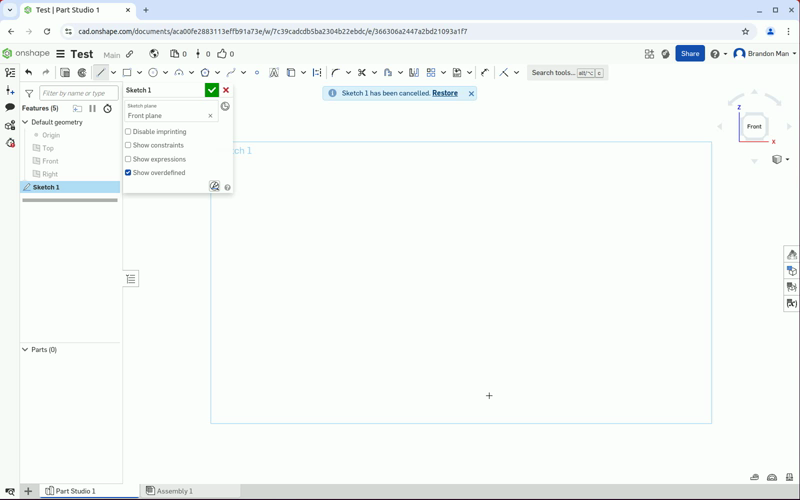
click(489, 395)
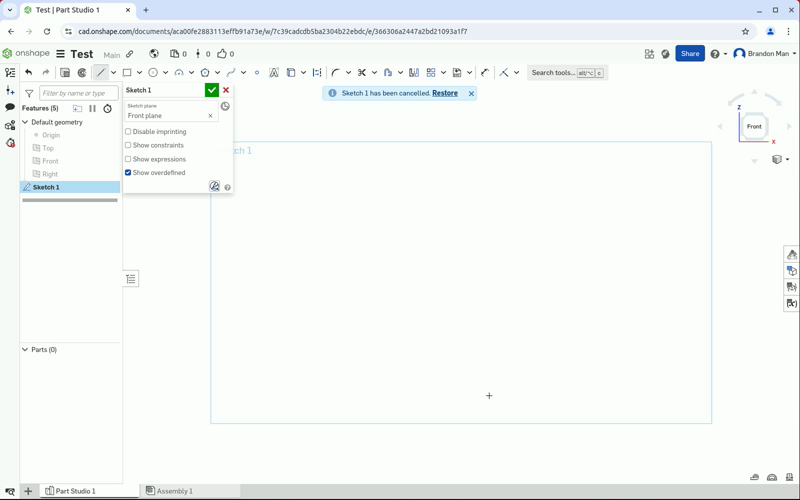
key_up(shift)
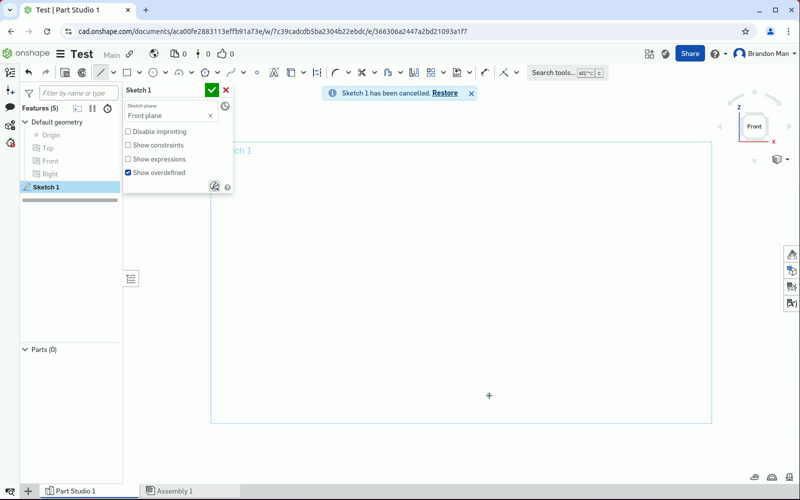
key_down(shift)
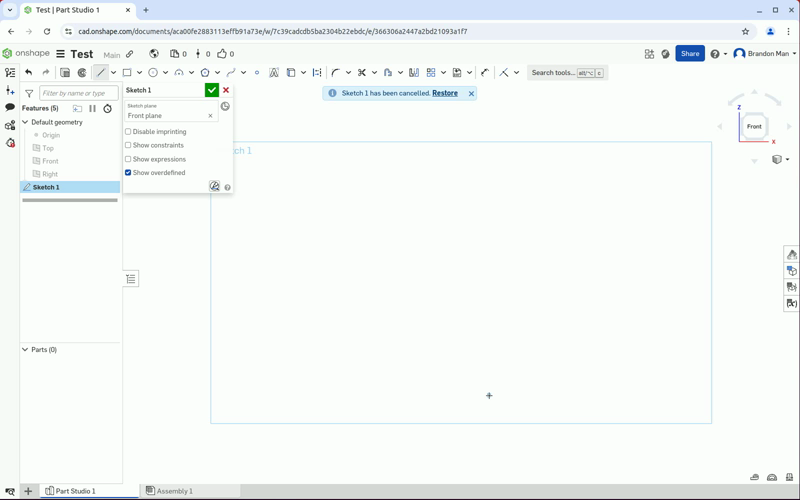
mouse_move(563, 395)
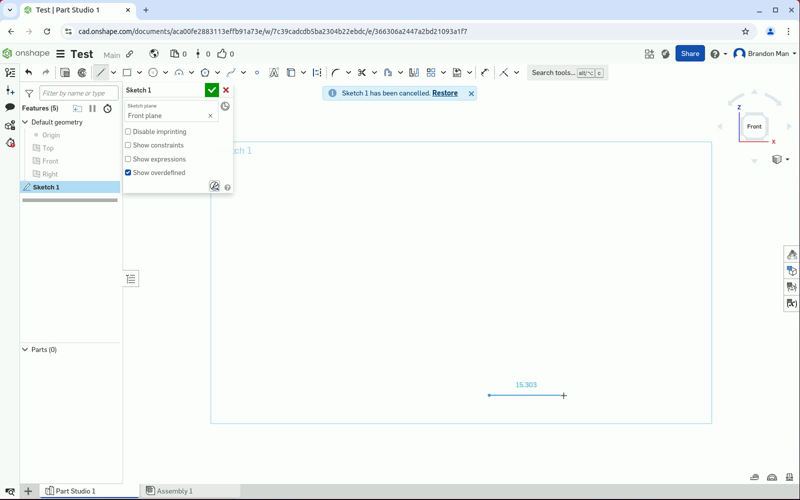
click(563, 395)
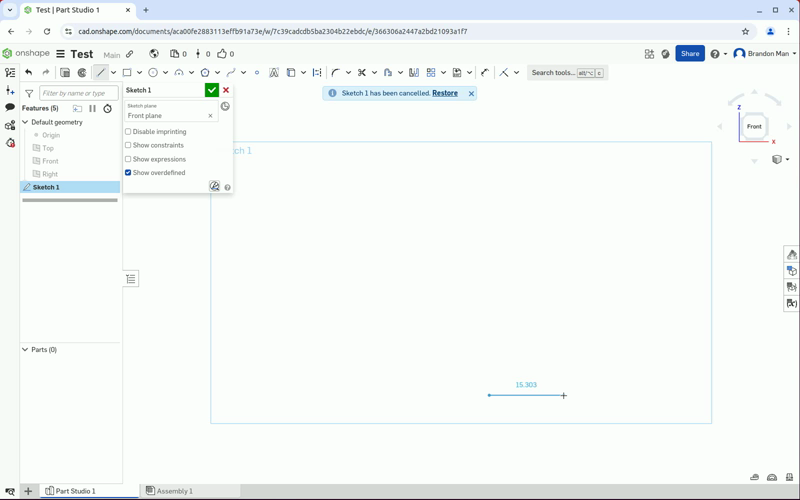
key_up(shift)
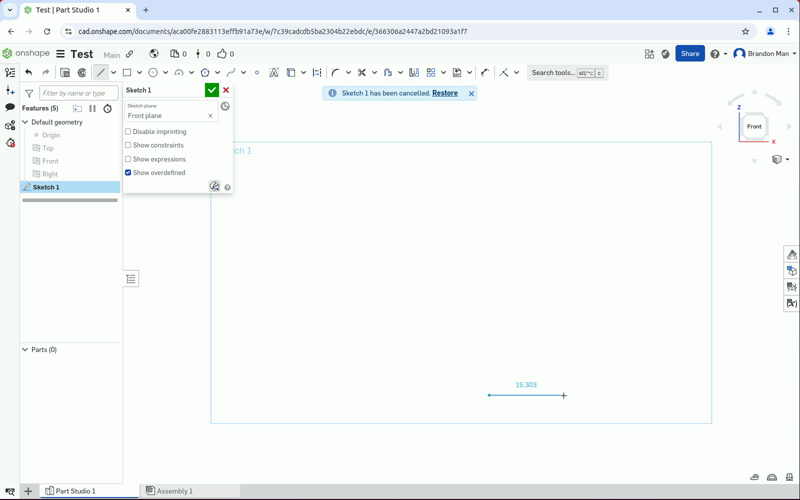
key_down(shift)
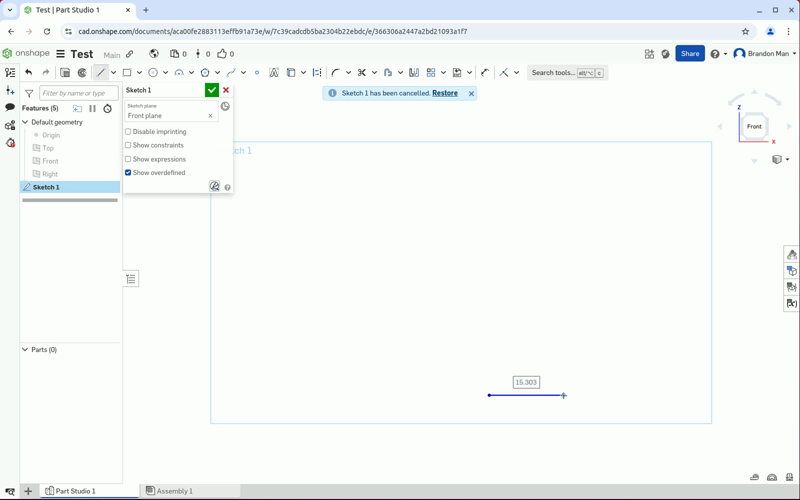
mouse_move(563, 282)
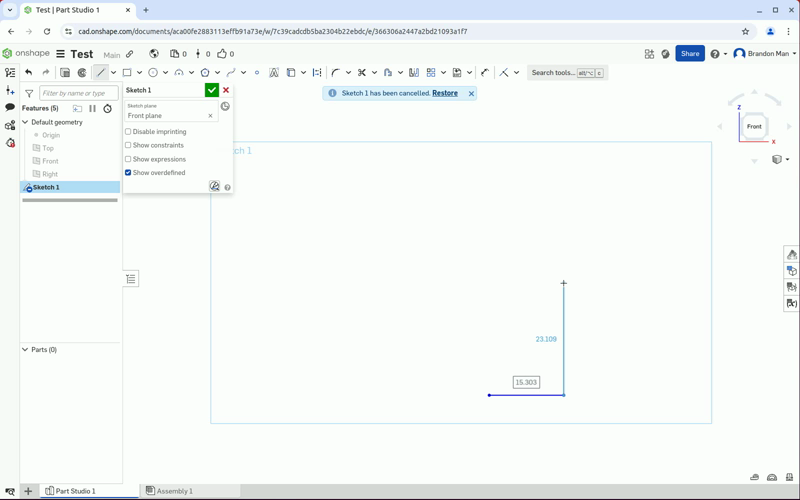
click(563, 282)
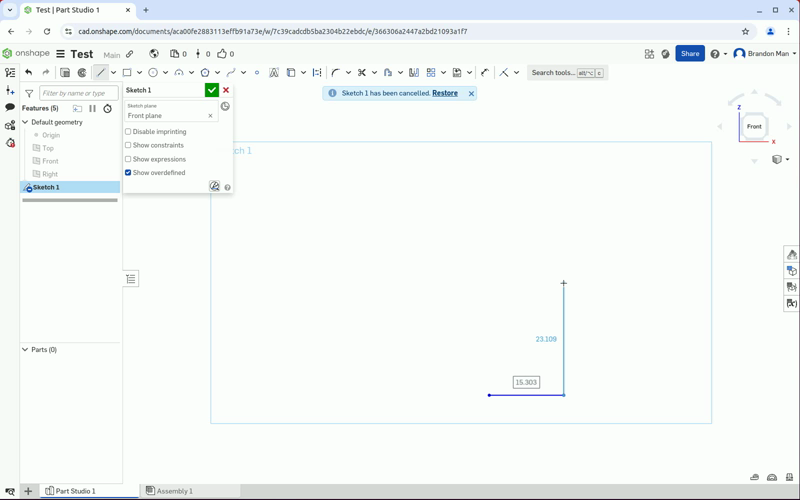
key_up(shift)
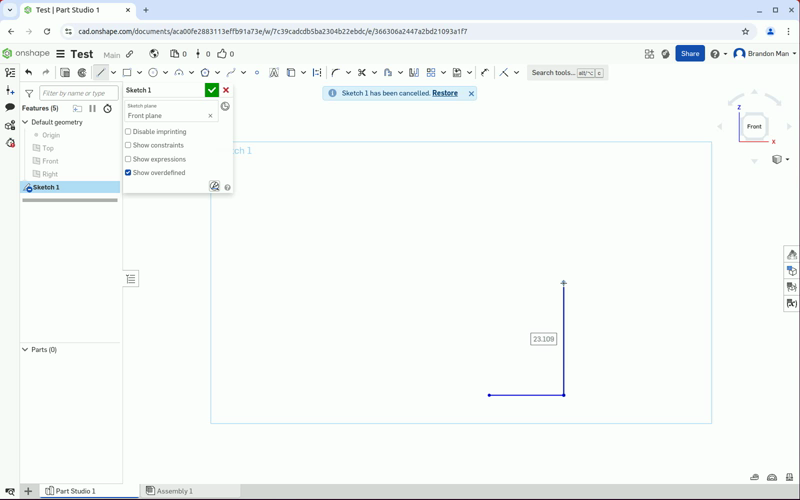
key_down(shift)
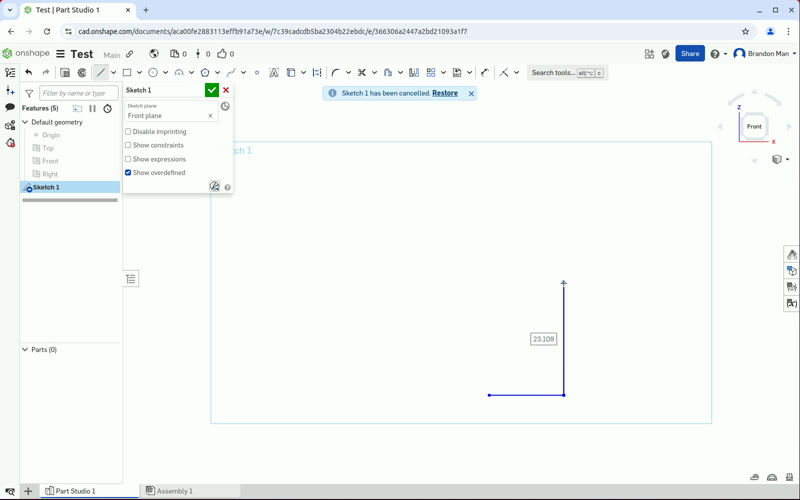
mouse_move(489, 282)
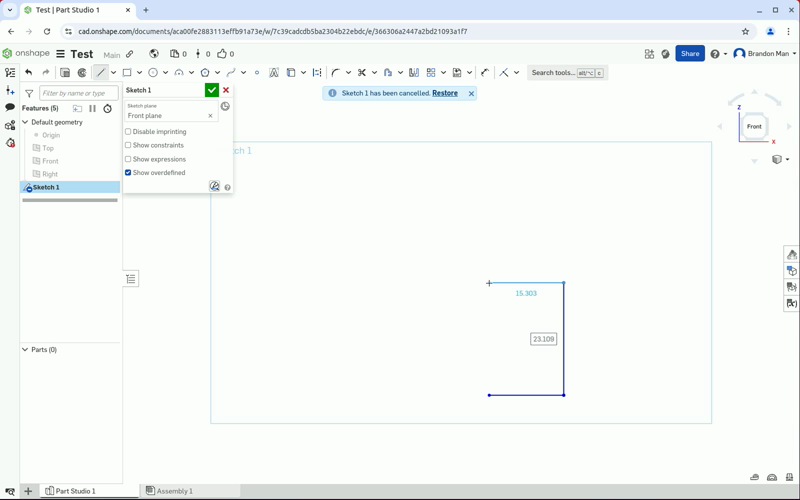
click(489, 282)
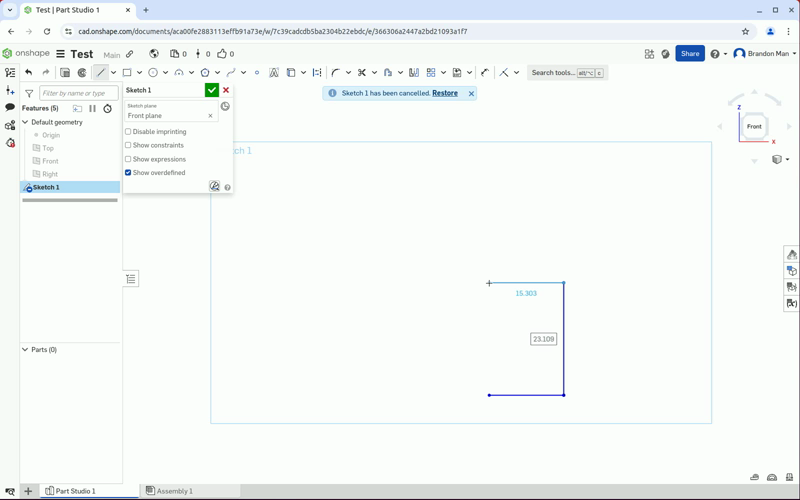
key_up(shift)
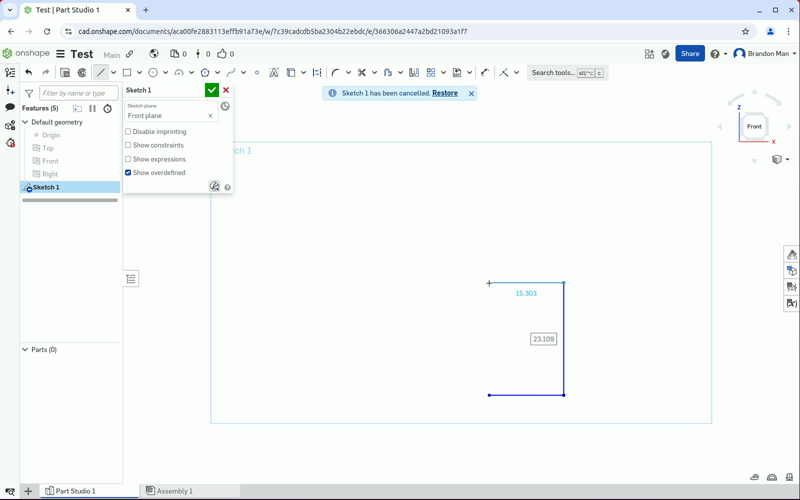
key_down(shift)
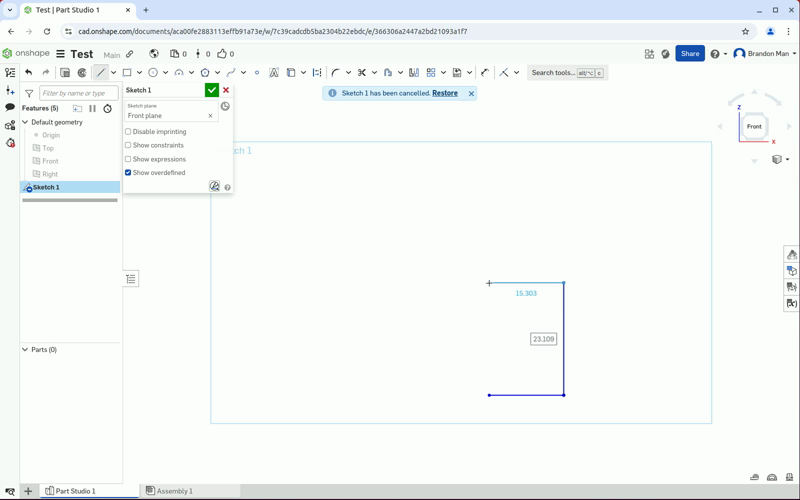
mouse_move(489, 395)
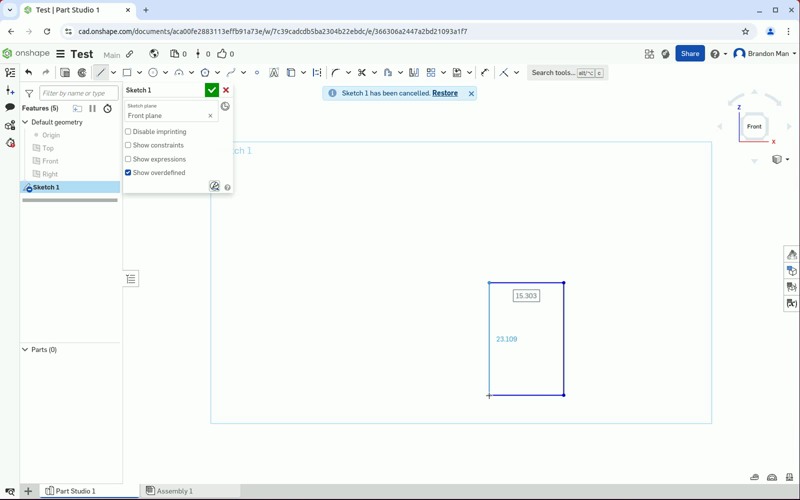
key_up(shift)
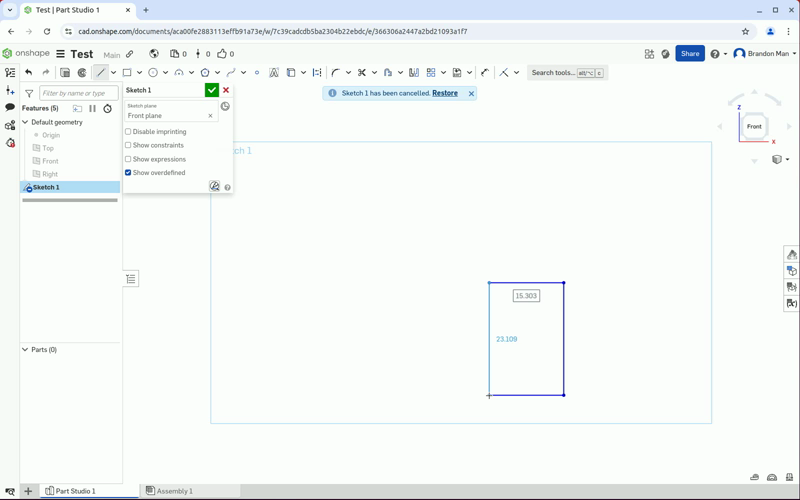
click(489, 395)
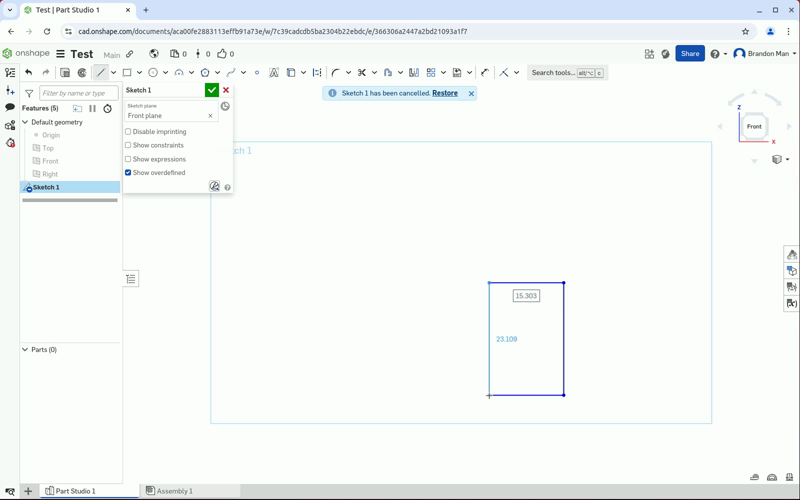
key(esc)
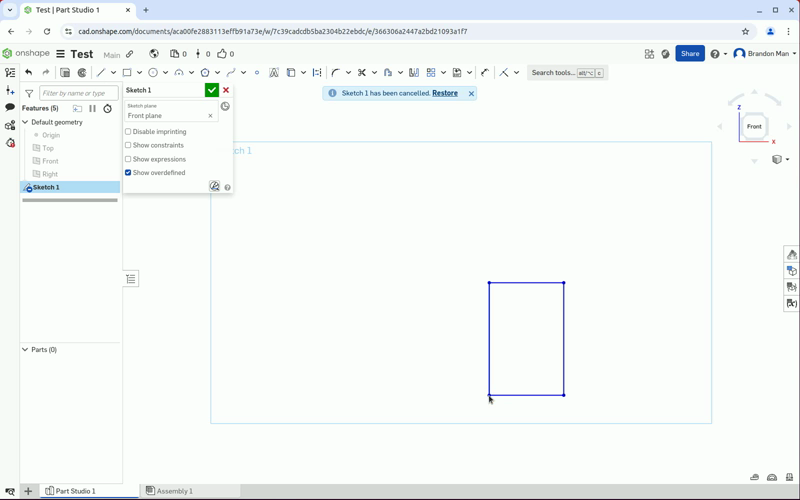
mouse_move(529, 351)
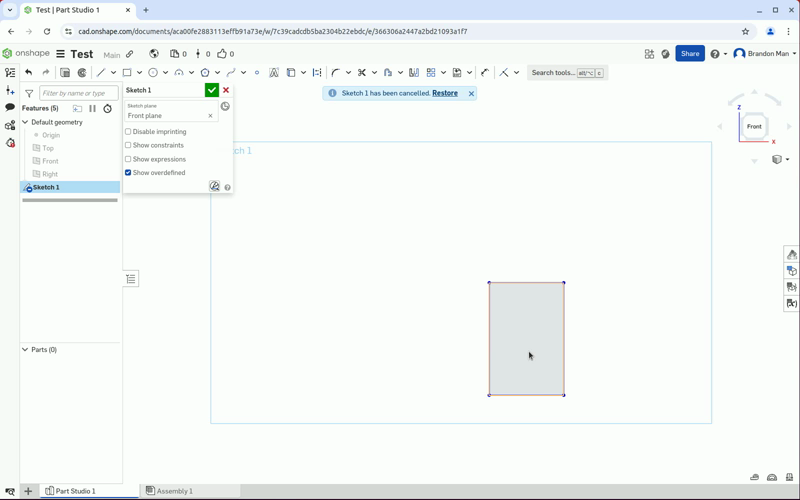
click(529, 351)
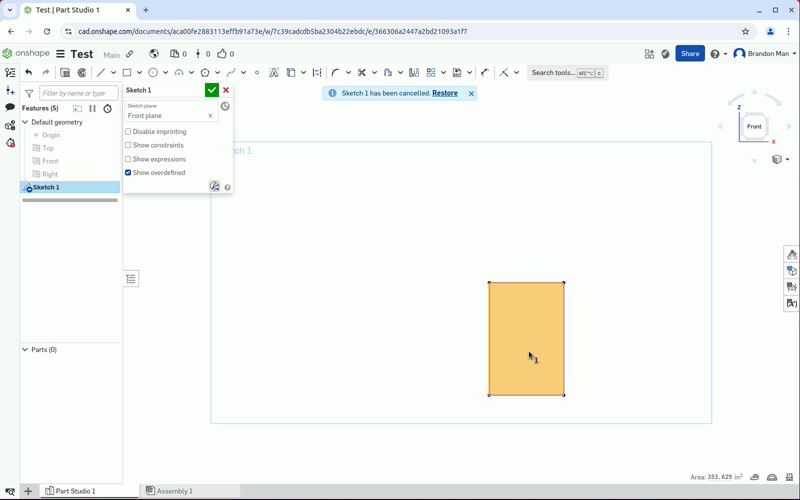
mouse_move(73, 352)
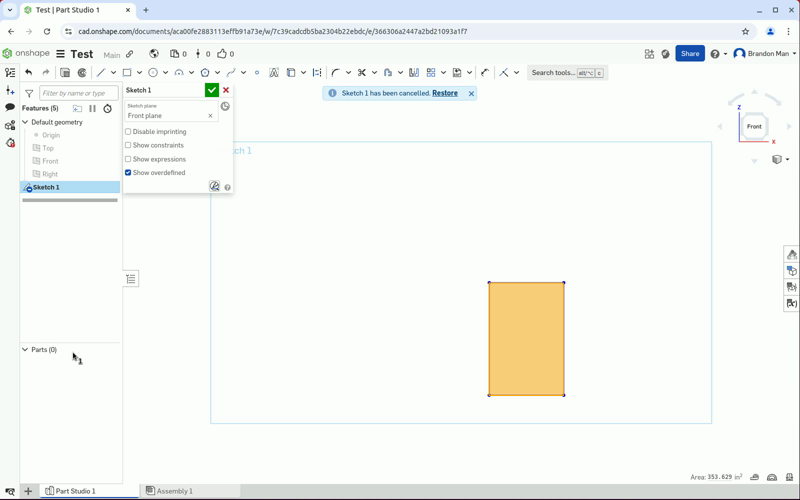
key(shift+y)
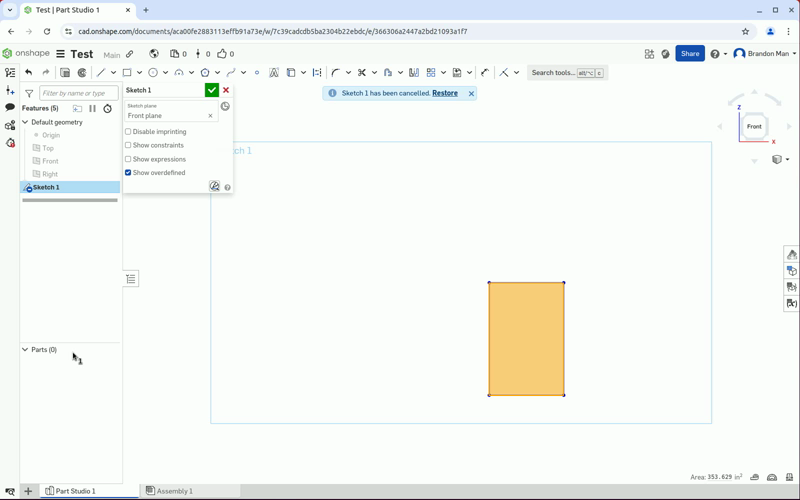
key(shift+e)
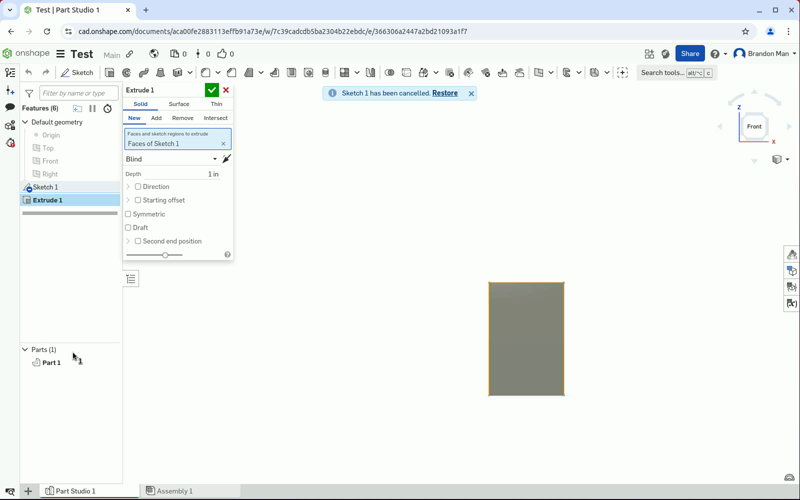
mouse_move(143, 106)
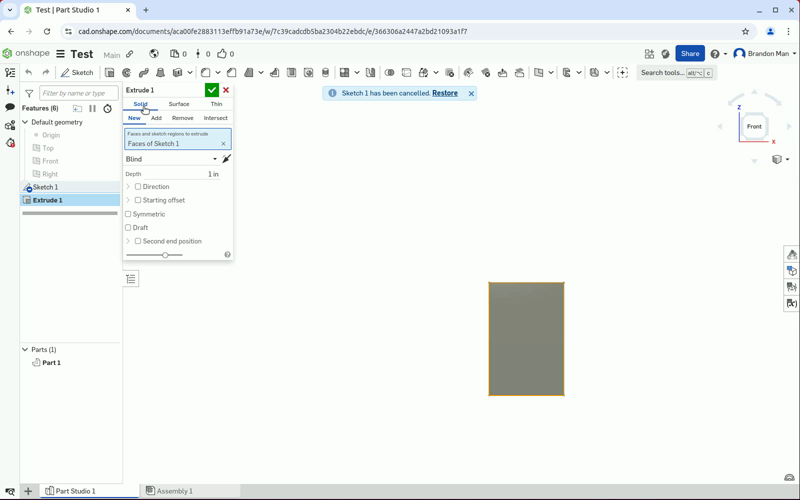
click(143, 106)
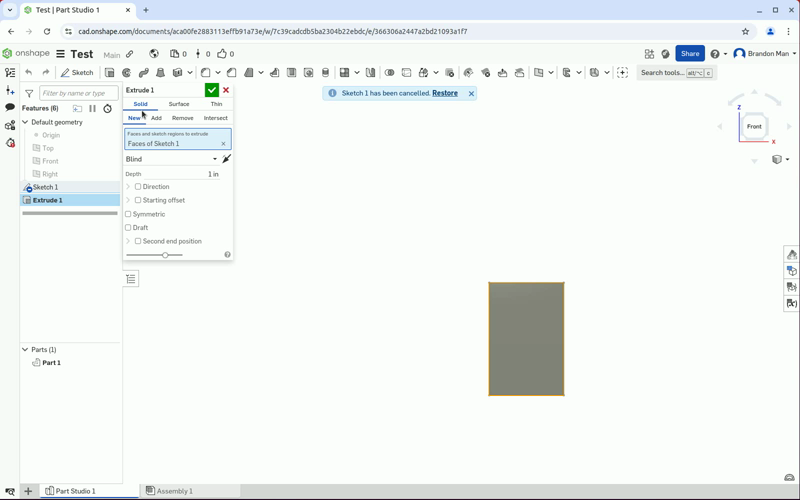
mouse_move(137, 120)
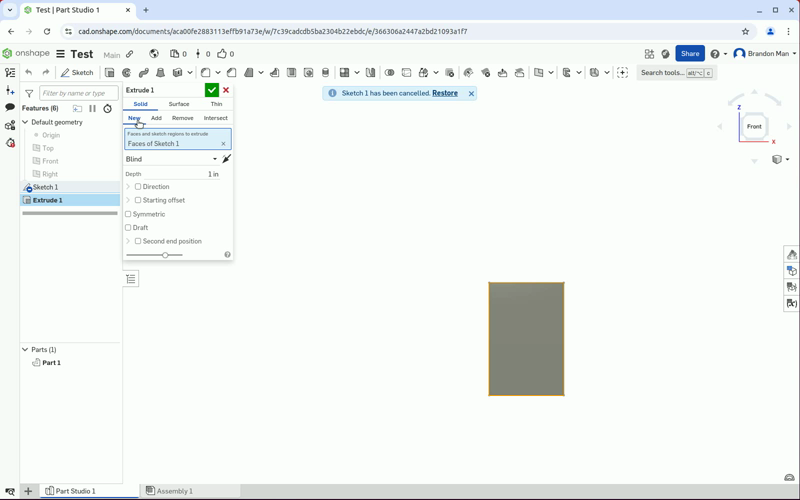
click(137, 120)
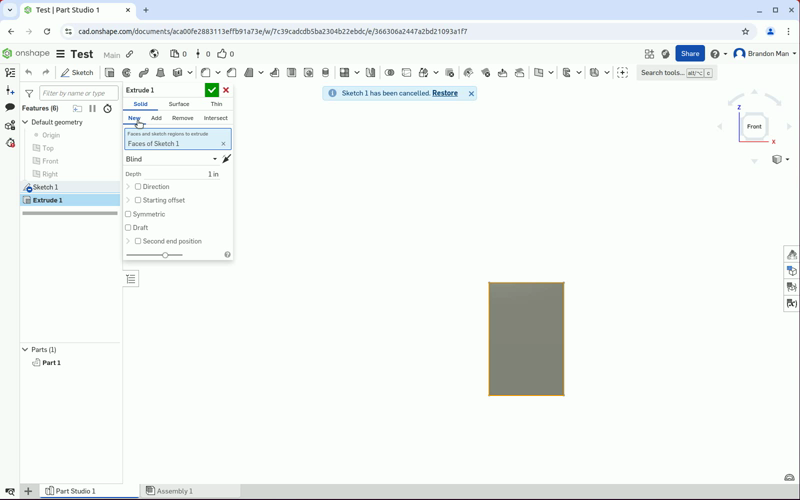
key(tab, 4)
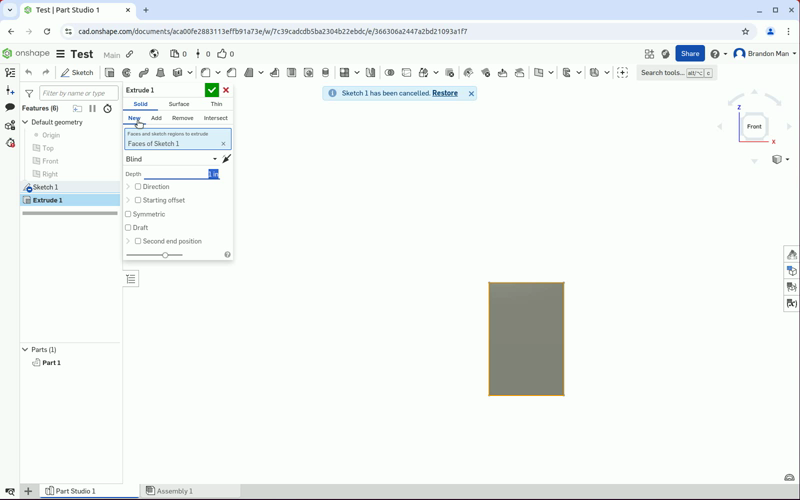
text(15.405)
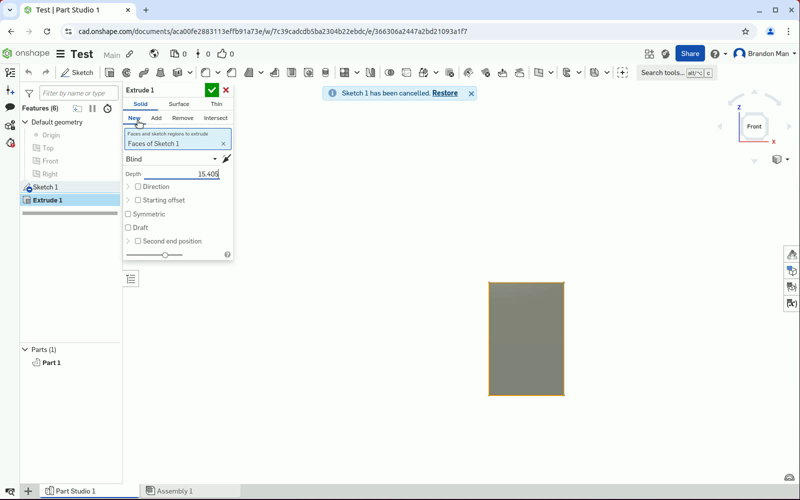
key(enter)
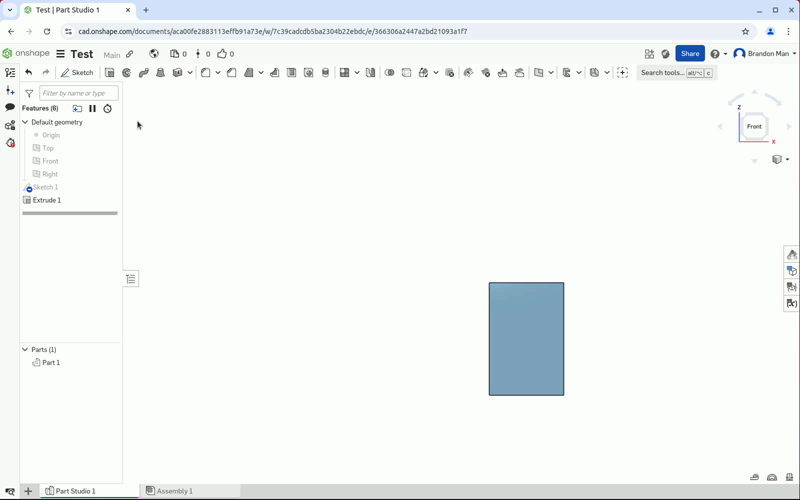
key(shift+h)
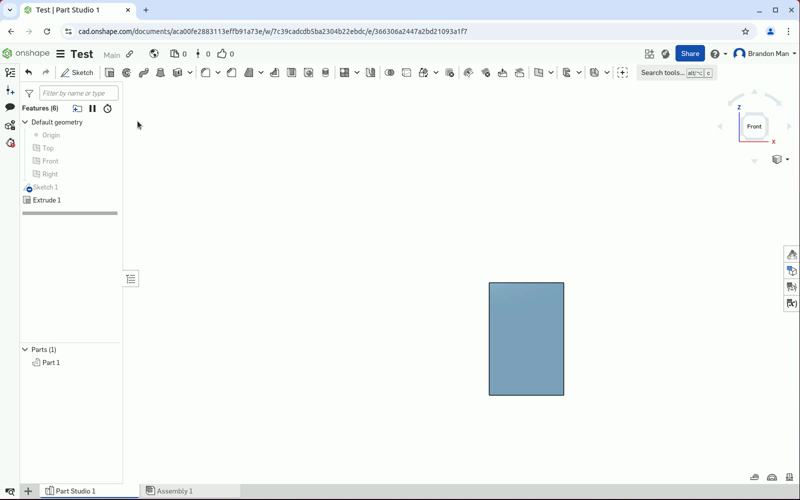
key(shift+h)
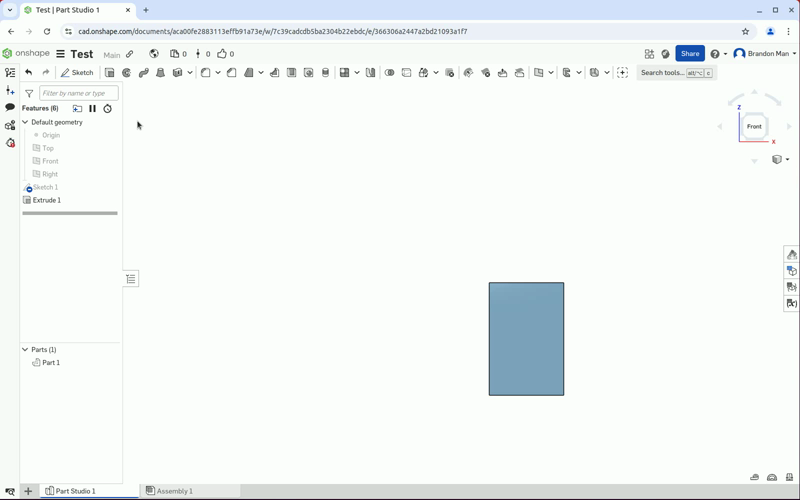
mouse_move(73, 189)
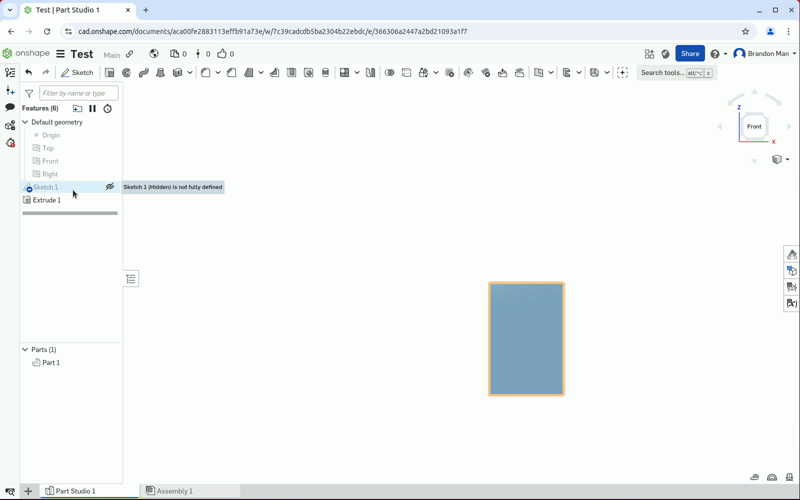
click(73, 189)
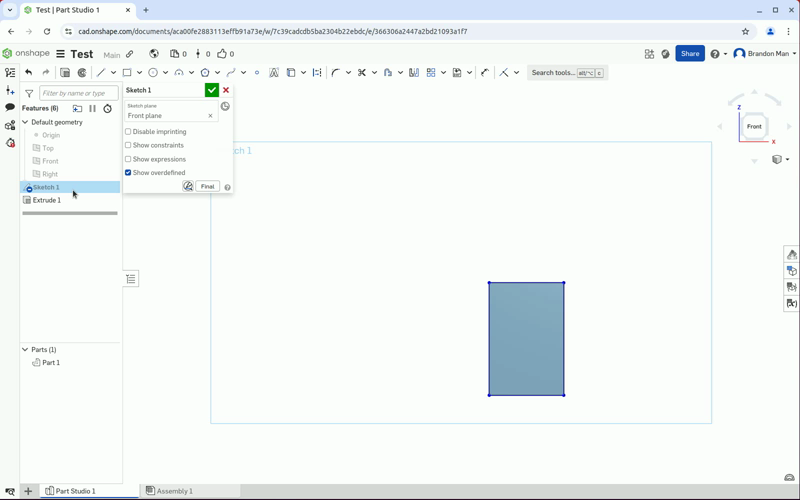
mouse_move(229, 92)
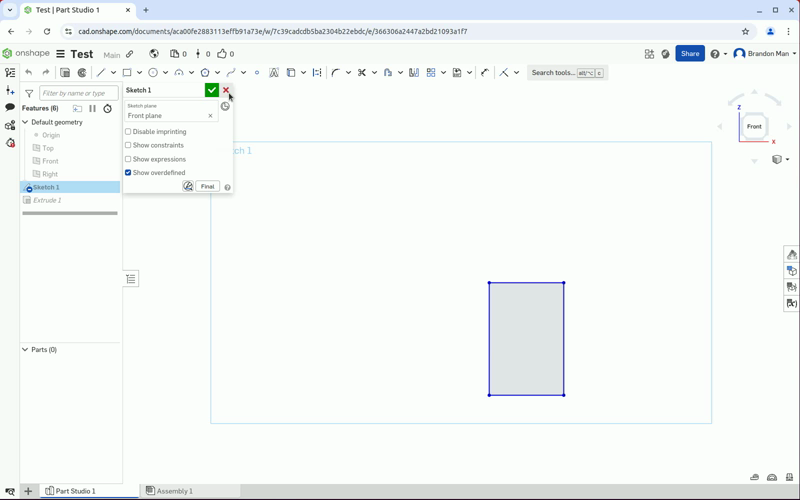
click(229, 92)
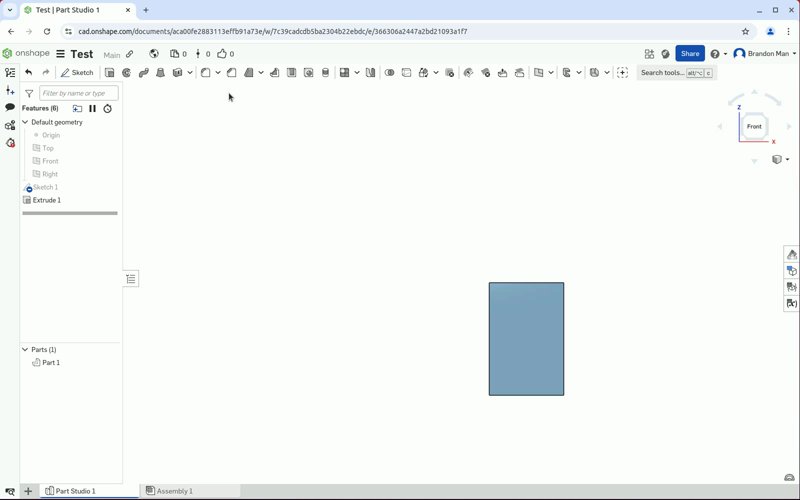
mouse_move(541, 75)
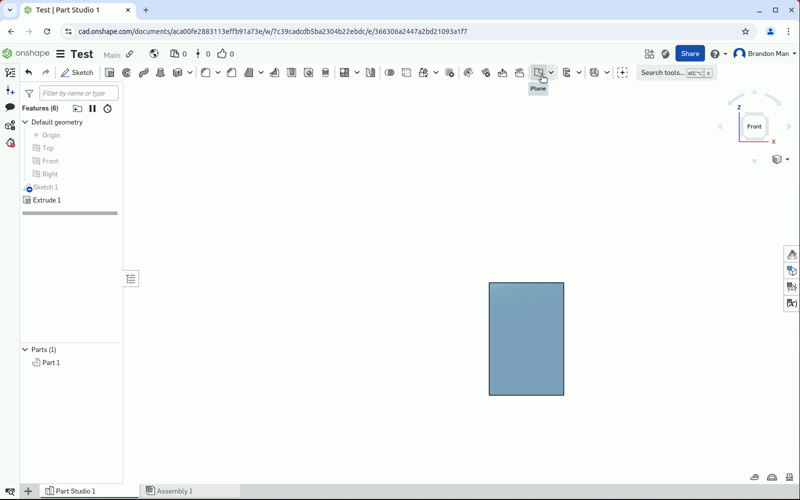
click(541, 75)
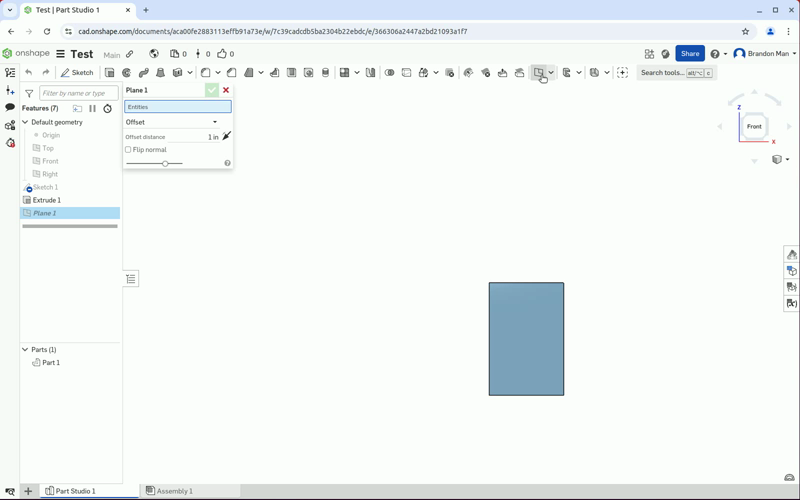
mouse_move(73, 163)
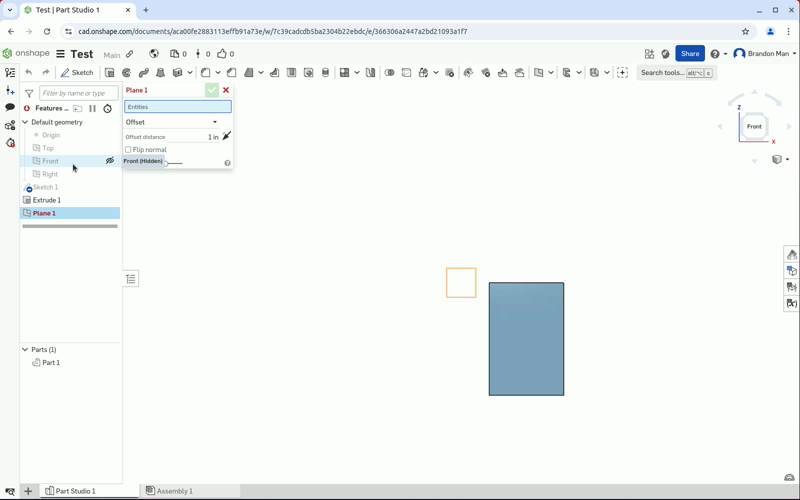
click(73, 163)
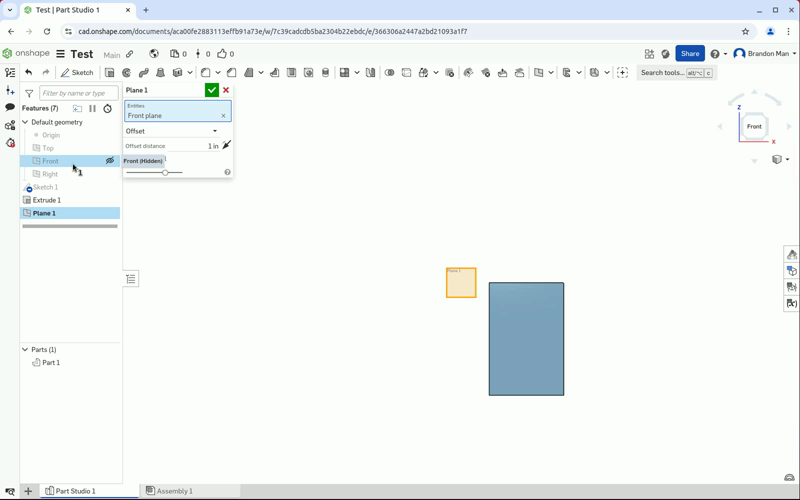
key(tab, 2)
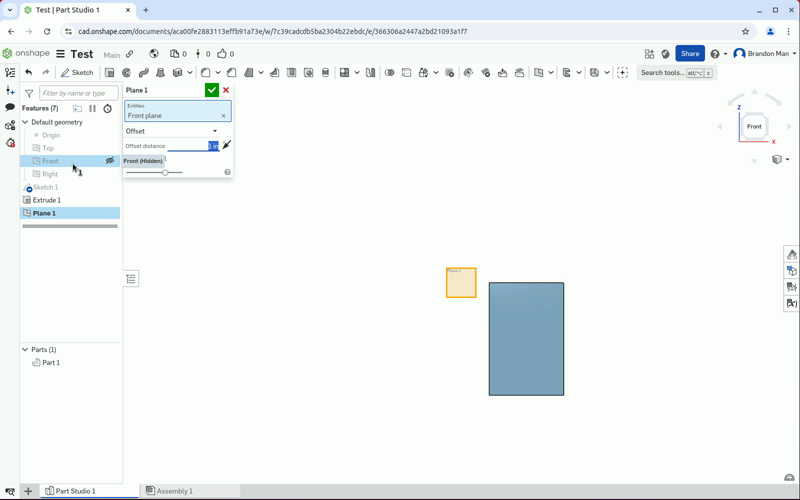
text(15.405)
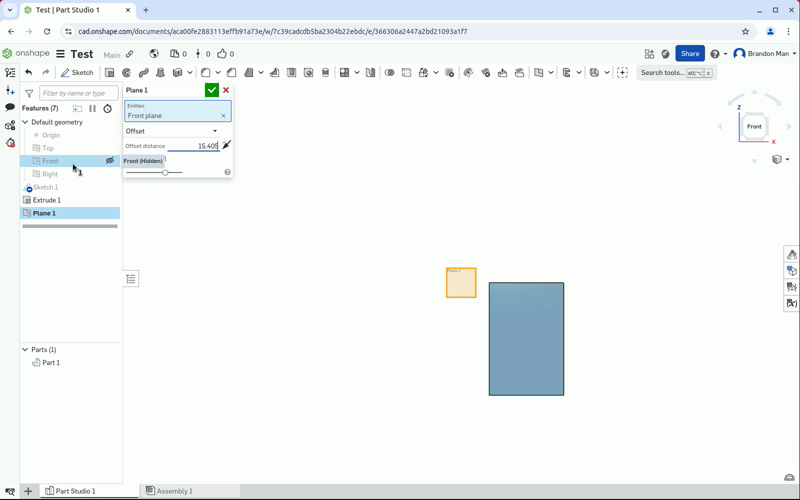
key(enter, 2)
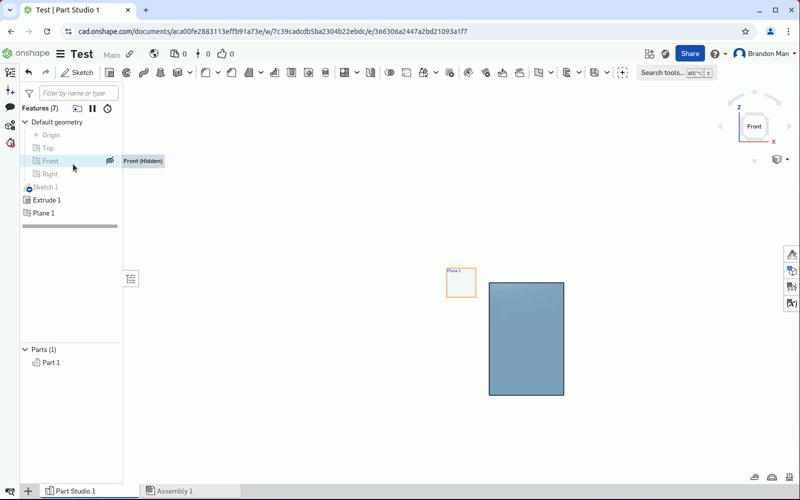
key(shift+s)
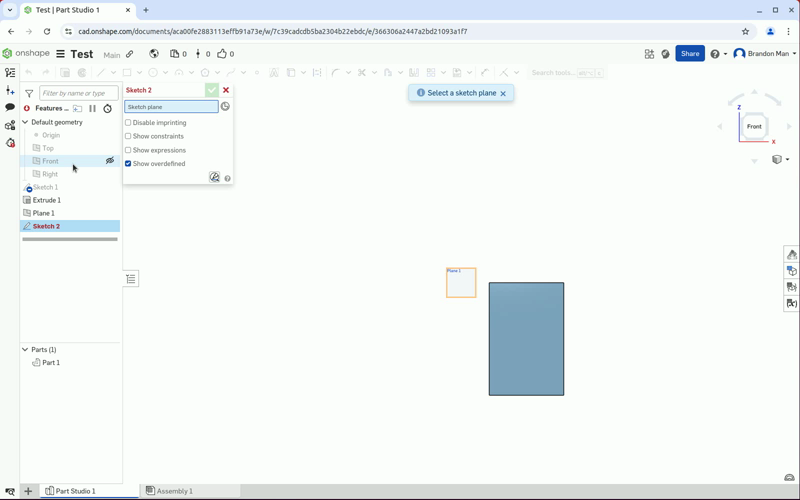
mouse_move(73, 215)
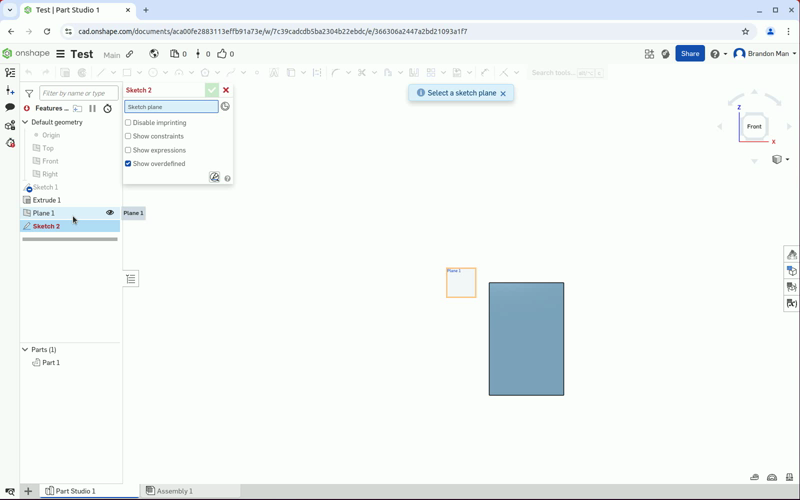
click(73, 215)
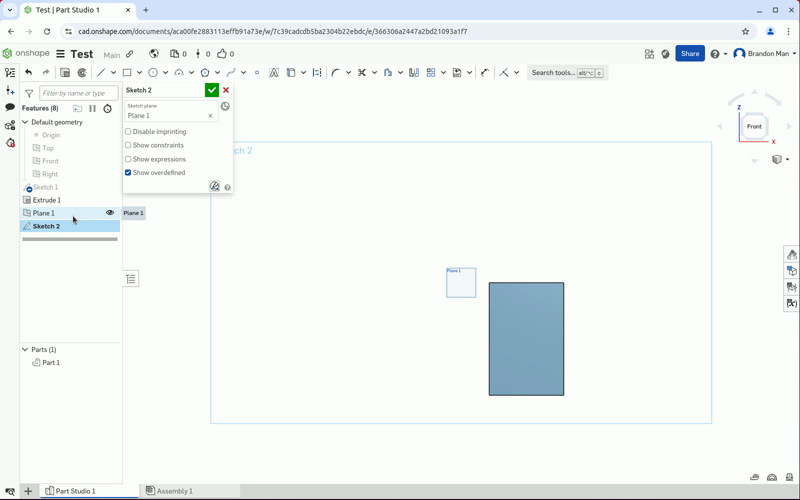
mouse_move(73, 352)
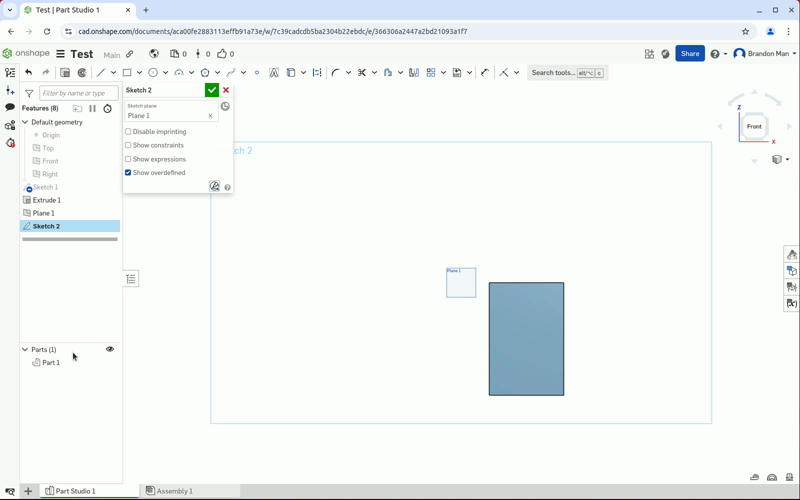
key(y)
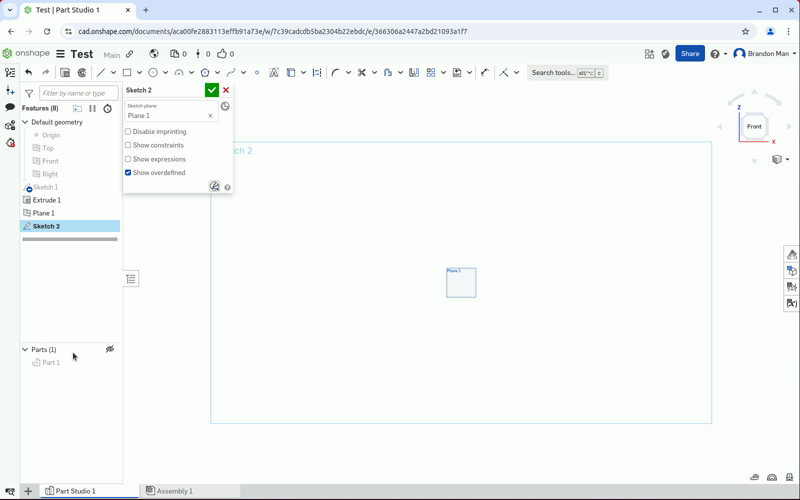
key(l)
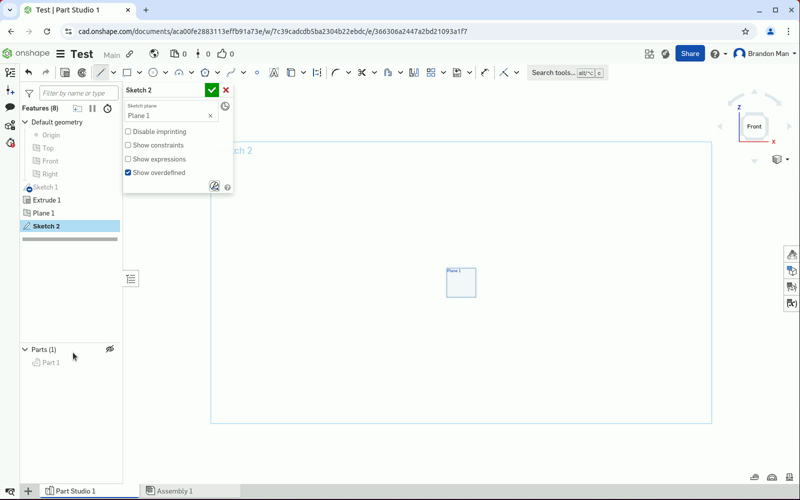
key_down(shift)
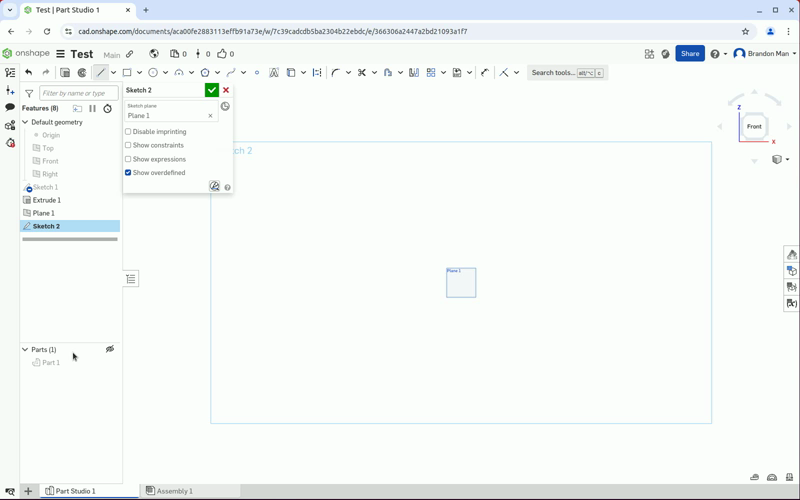
mouse_move(489, 320)
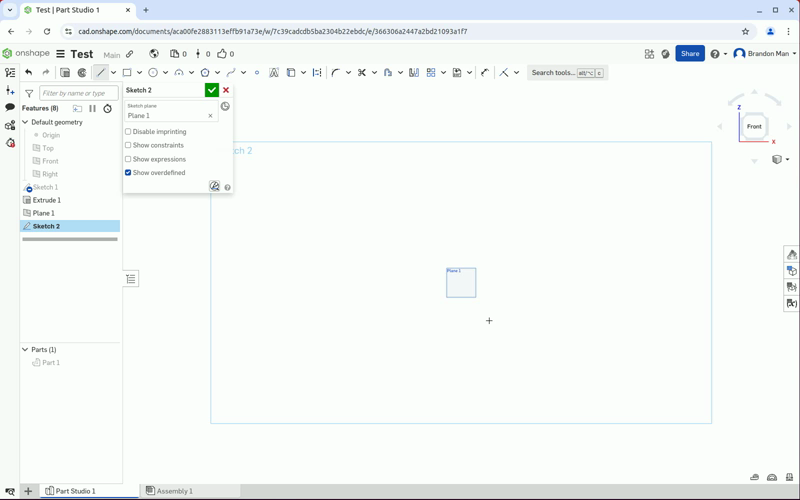
click(489, 320)
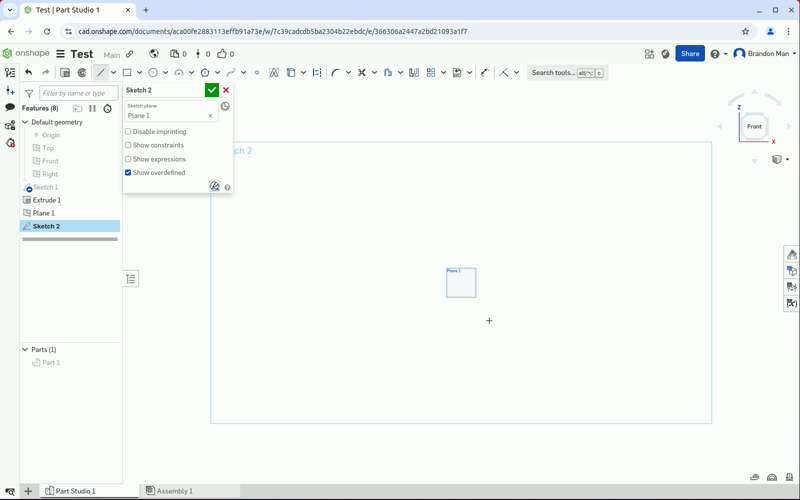
key_up(shift)
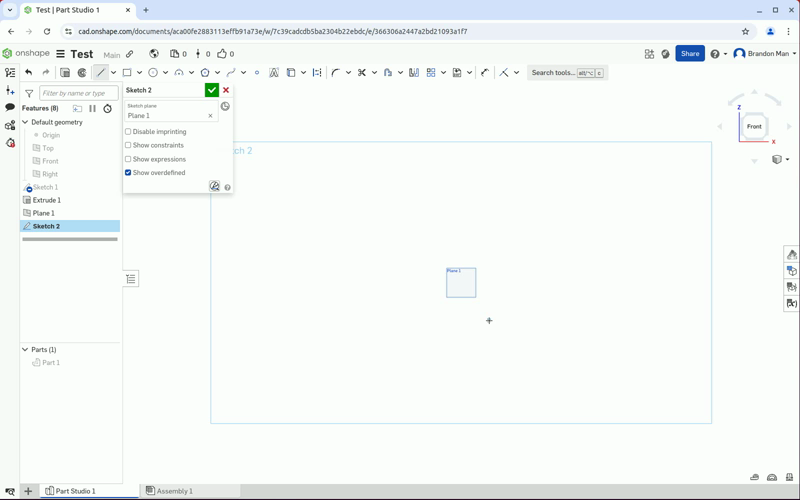
key_down(shift)
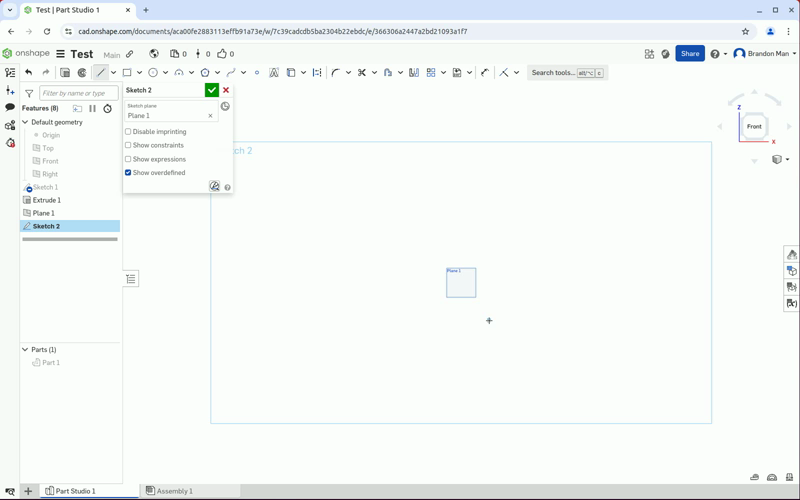
mouse_move(564, 320)
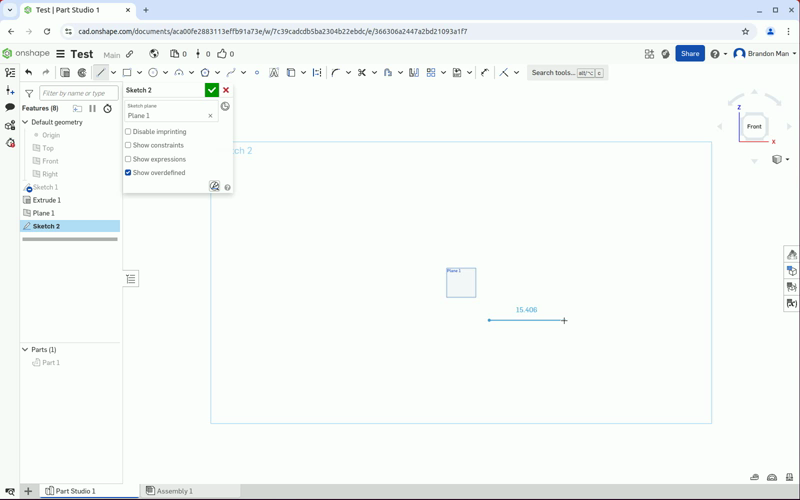
click(564, 320)
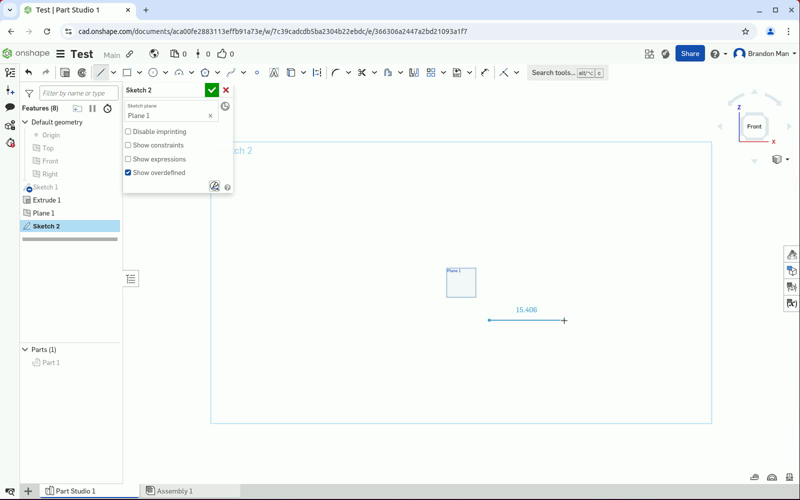
key_up(shift)
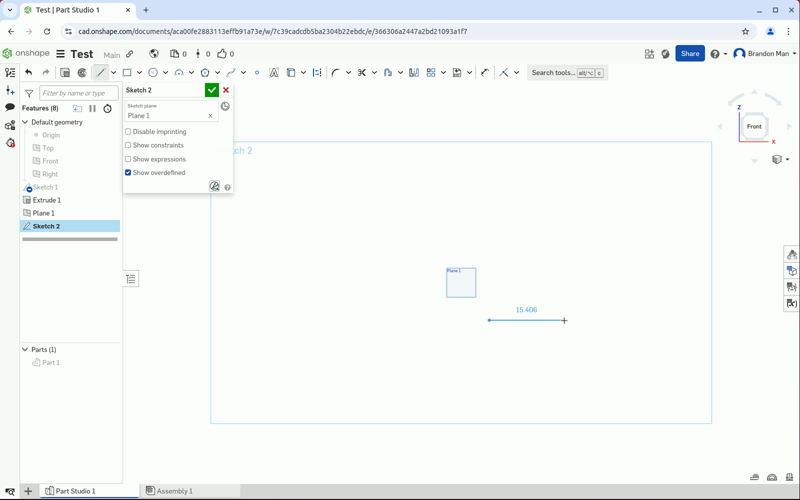
key_down(shift)
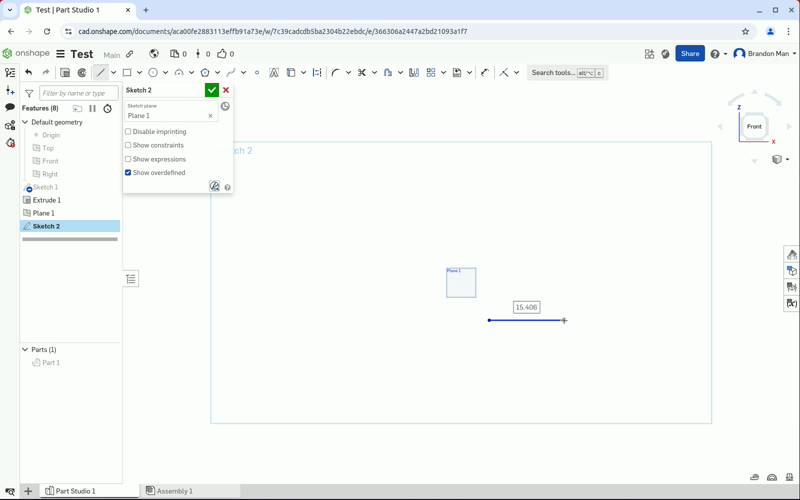
mouse_move(589, 320)
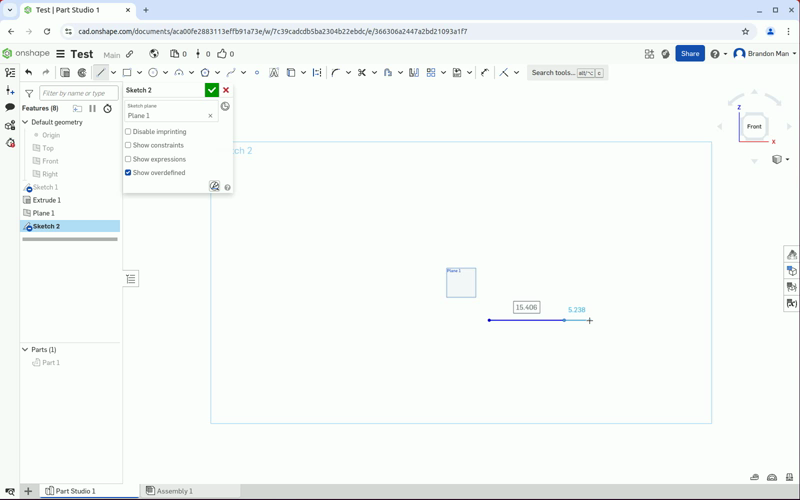
mouse_move(564, 282)
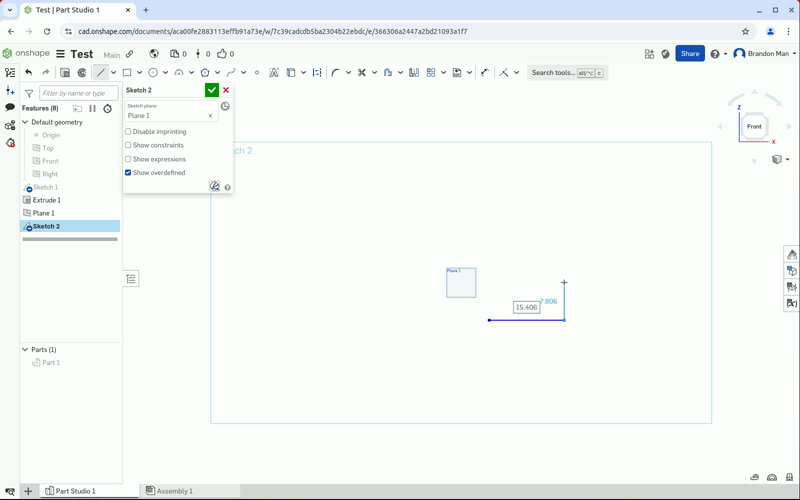
click(564, 282)
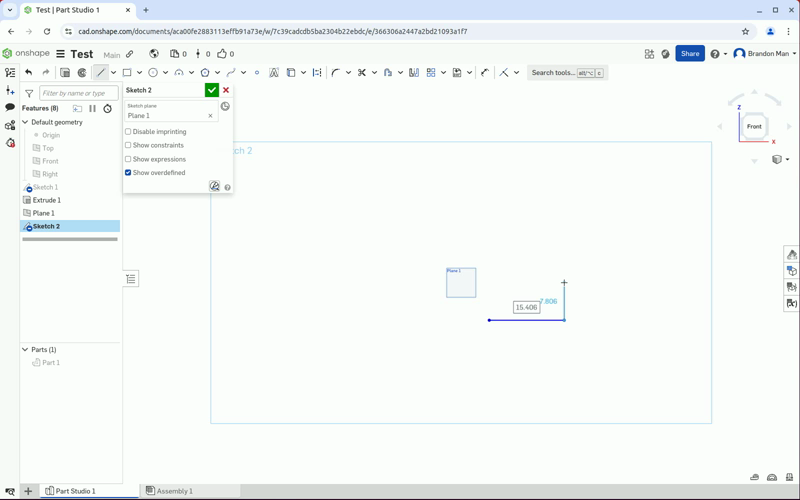
key_up(shift)
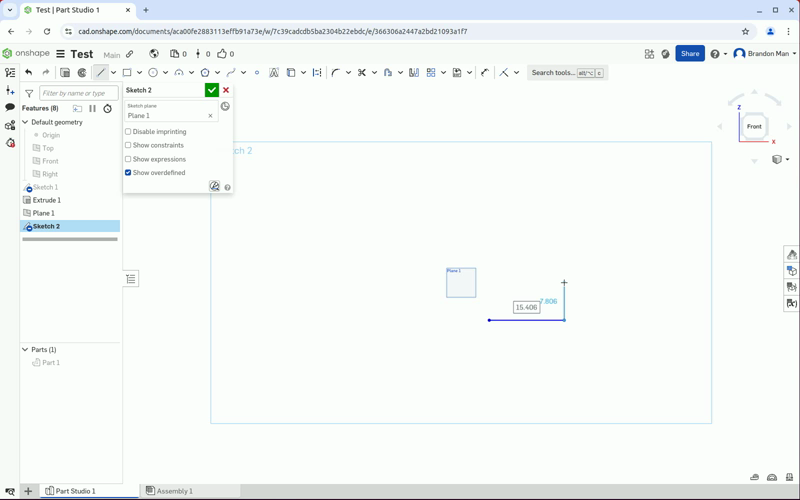
key_down(shift)
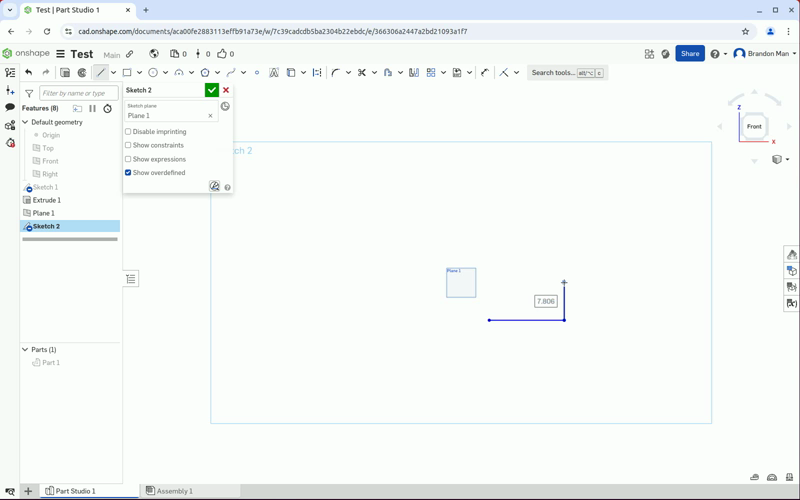
mouse_move(489, 282)
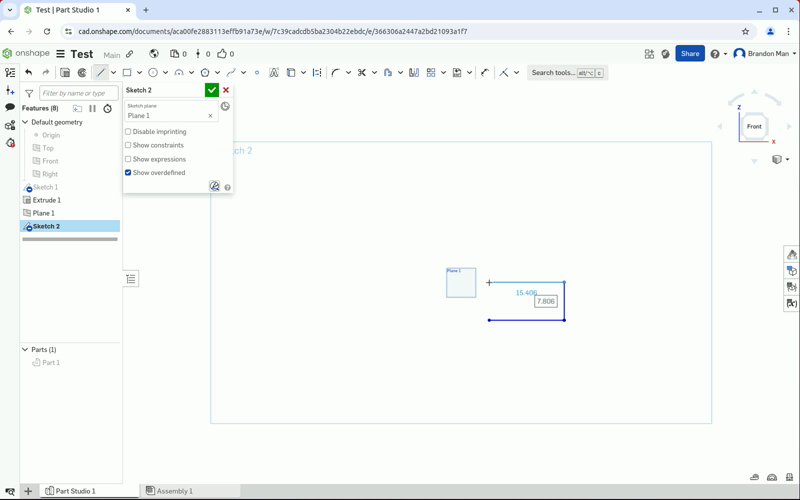
click(489, 282)
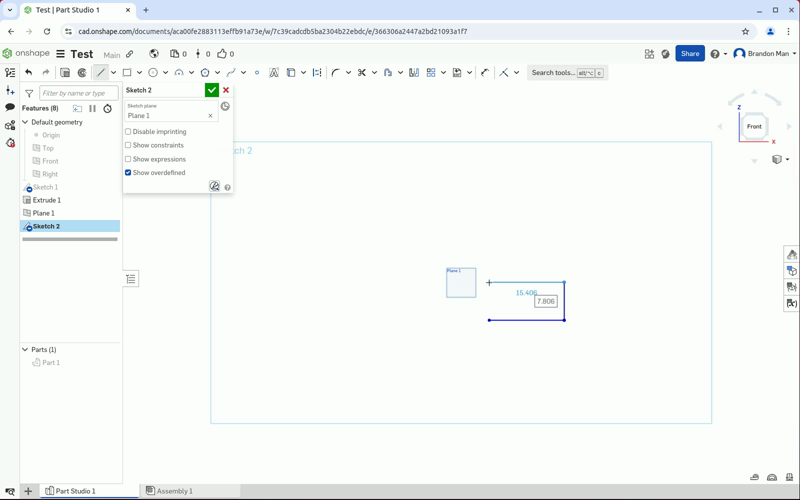
key_up(shift)
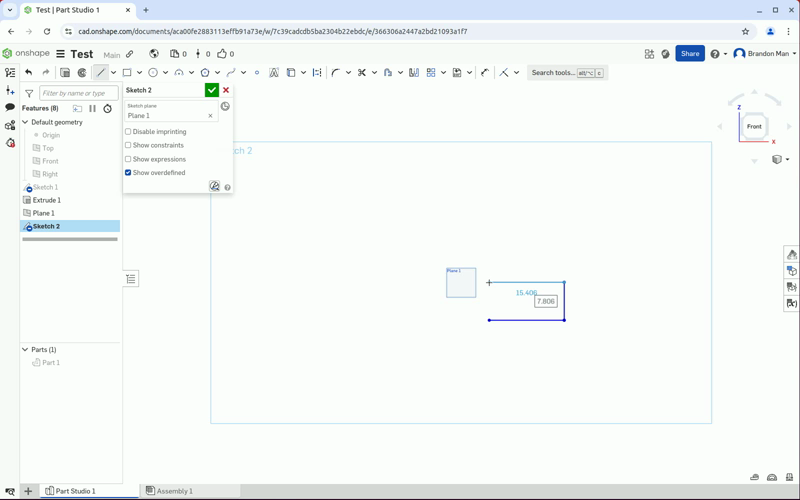
mouse_move(519, 282)
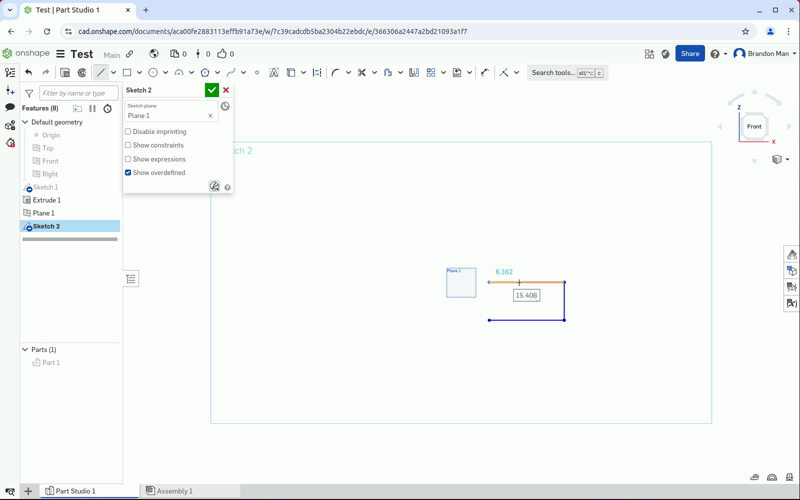
key_down(shift)
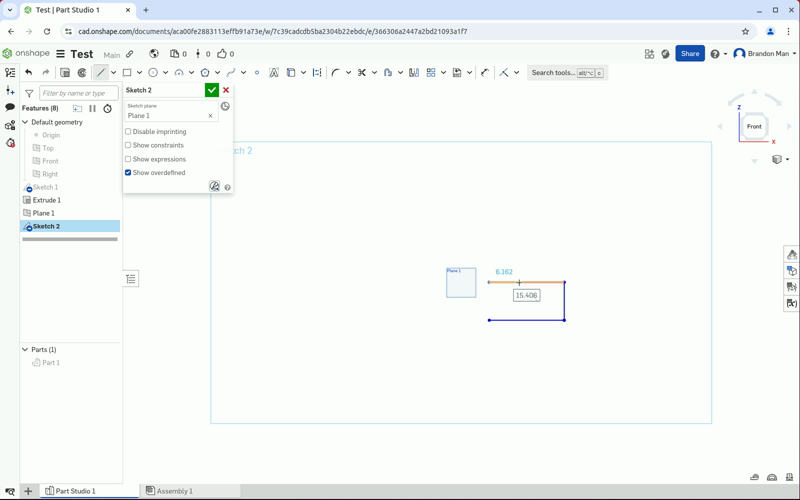
mouse_move(489, 320)
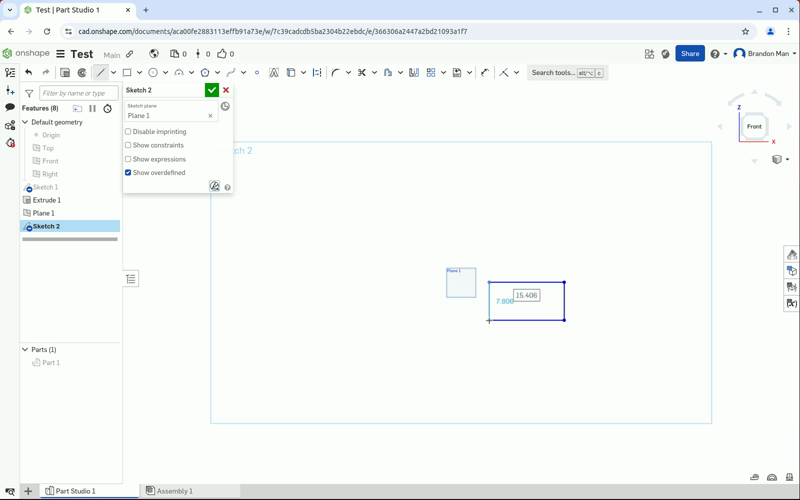
key_up(shift)
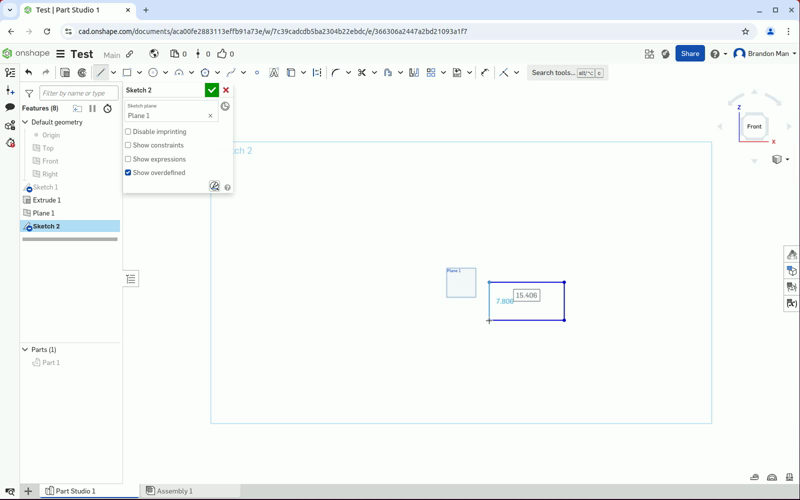
click(489, 320)
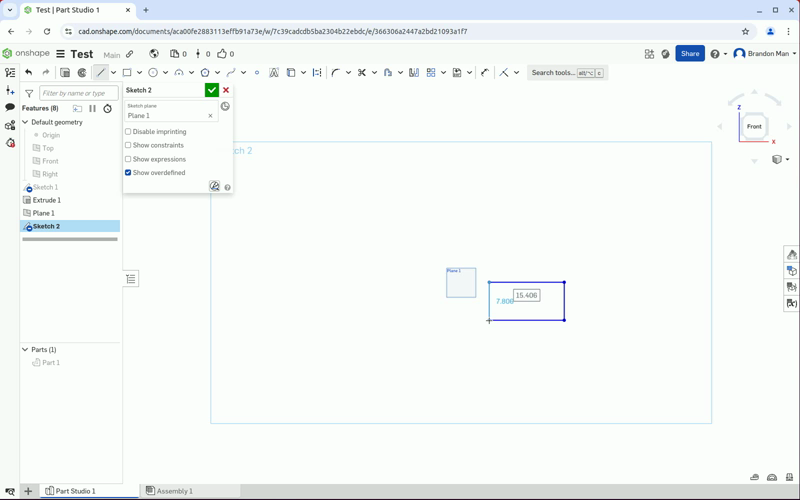
key(esc)
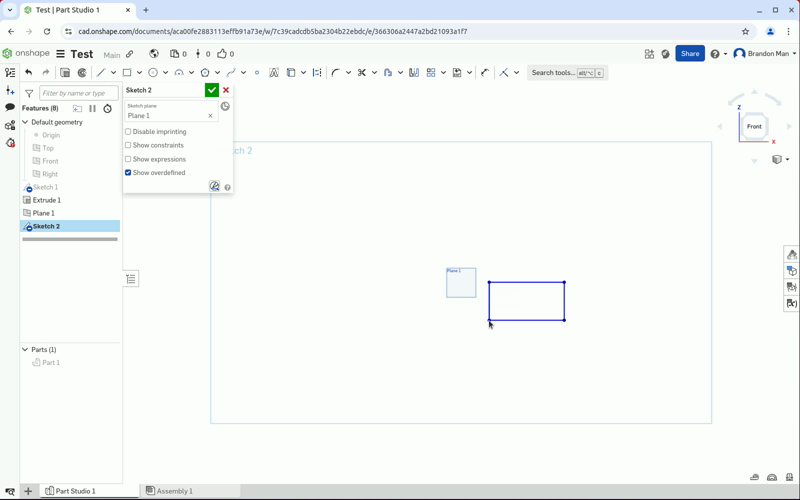
mouse_move(516, 299)
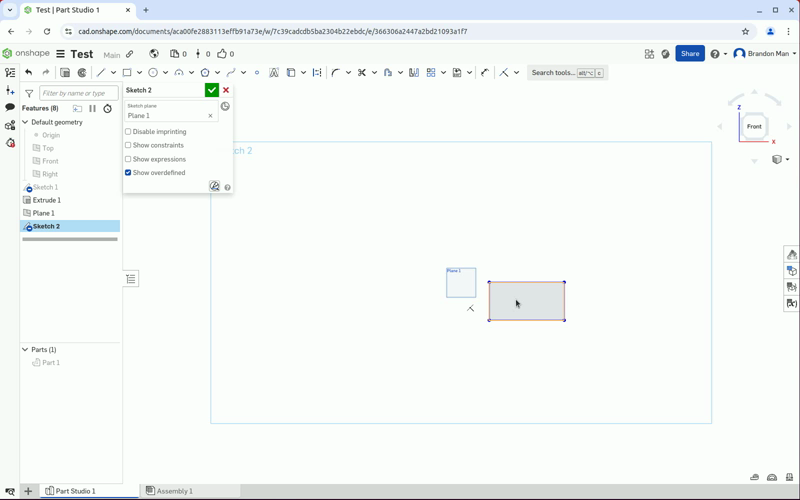
click(516, 299)
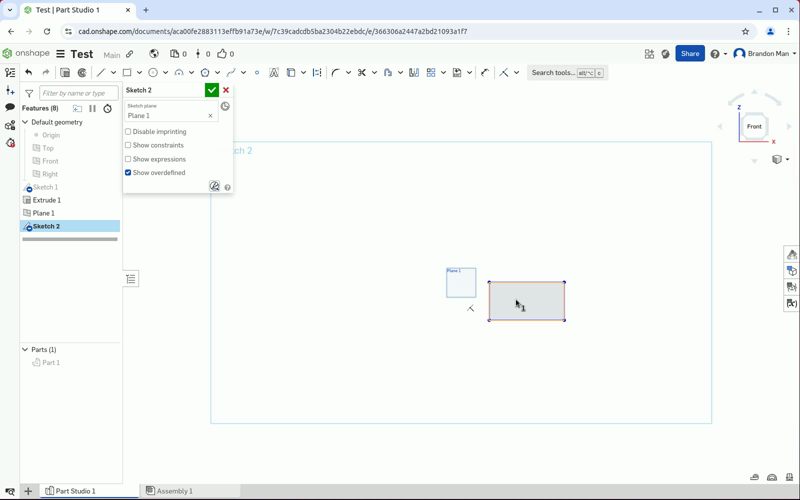
mouse_move(73, 352)
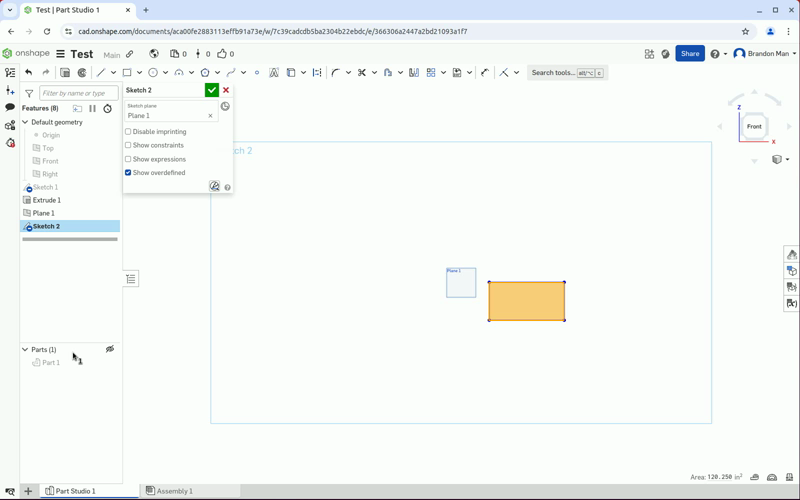
key(shift+y)
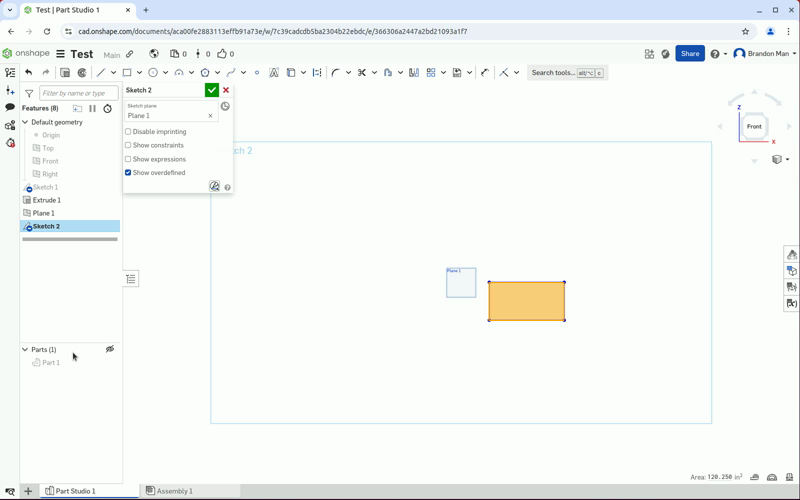
key(shift+e)
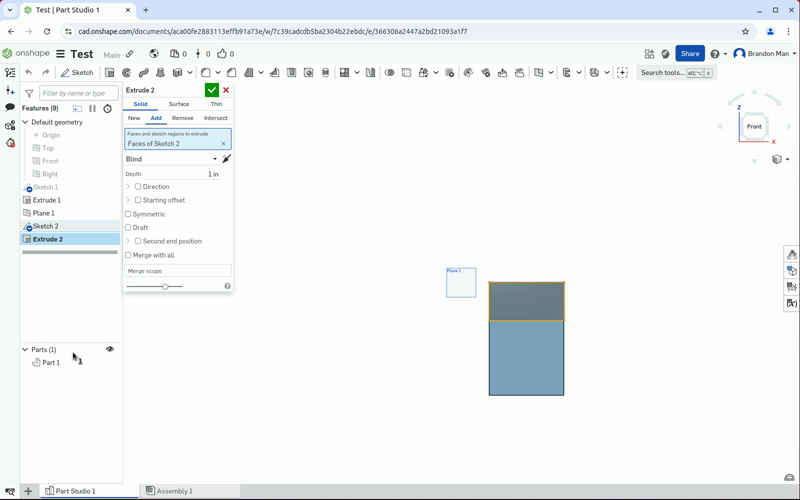
mouse_move(143, 106)
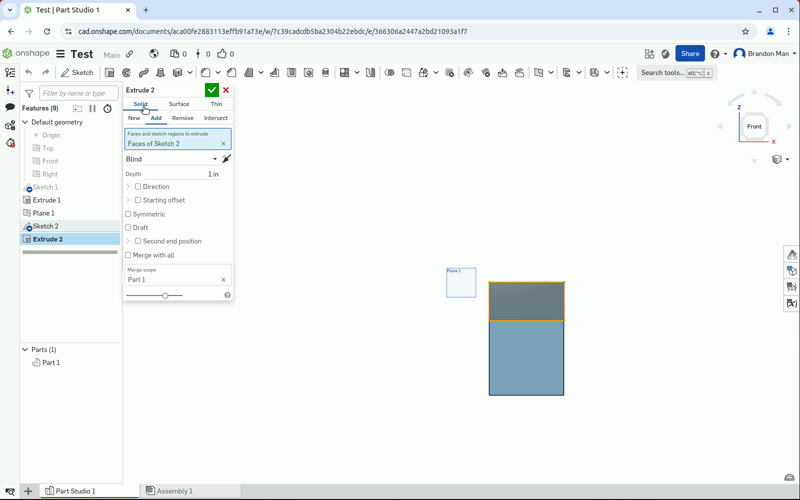
click(143, 106)
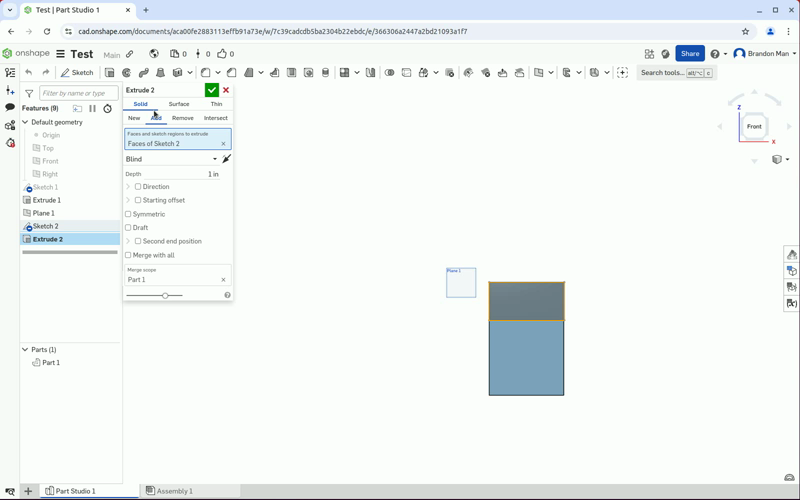
mouse_move(186, 120)
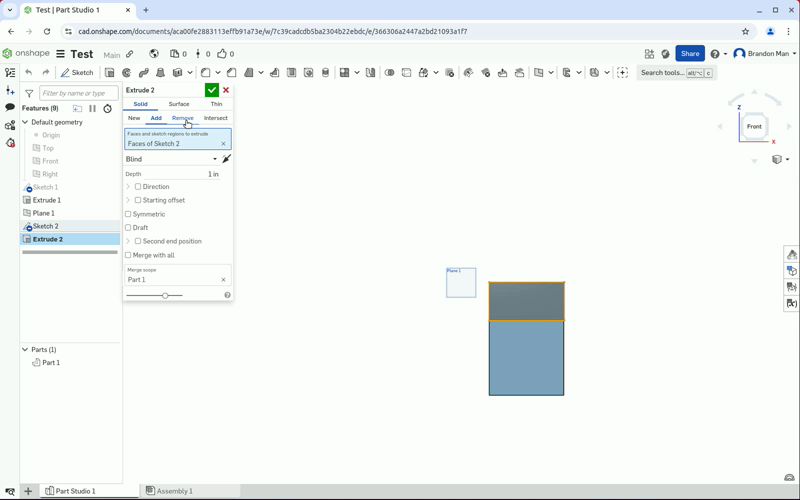
click(186, 120)
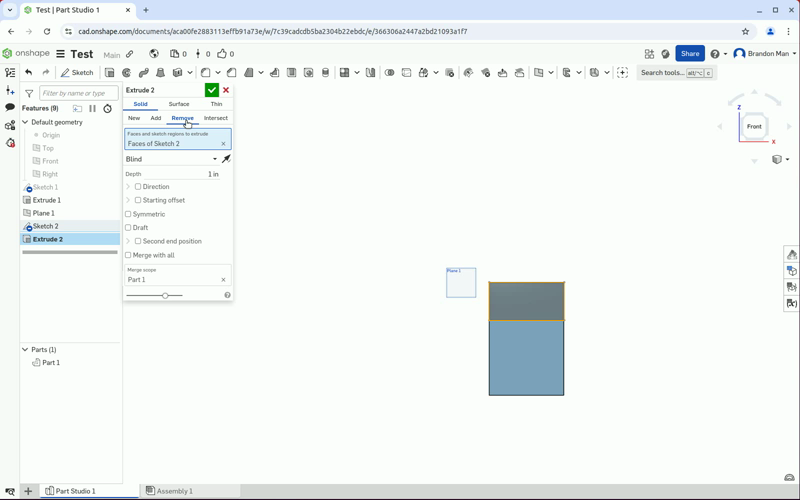
key(tab, 4)
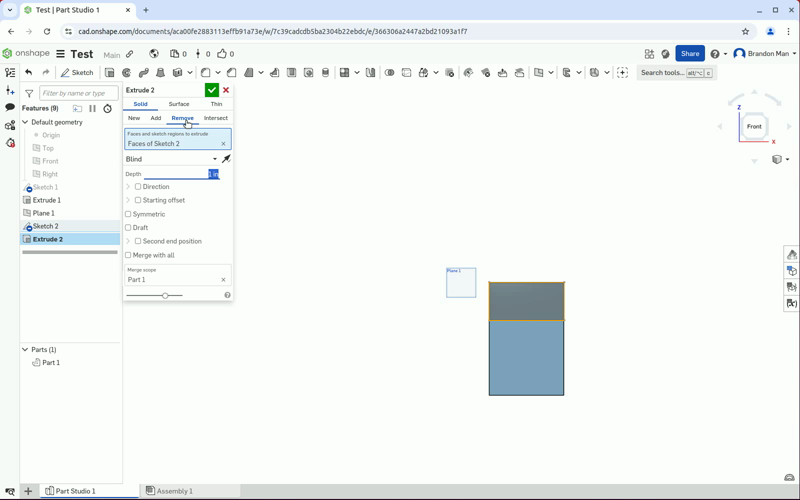
text(11.554)
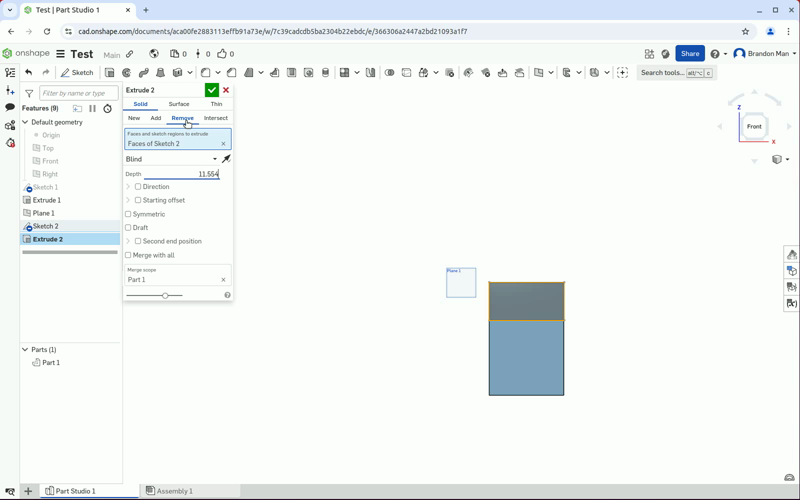
key(tab, 6)
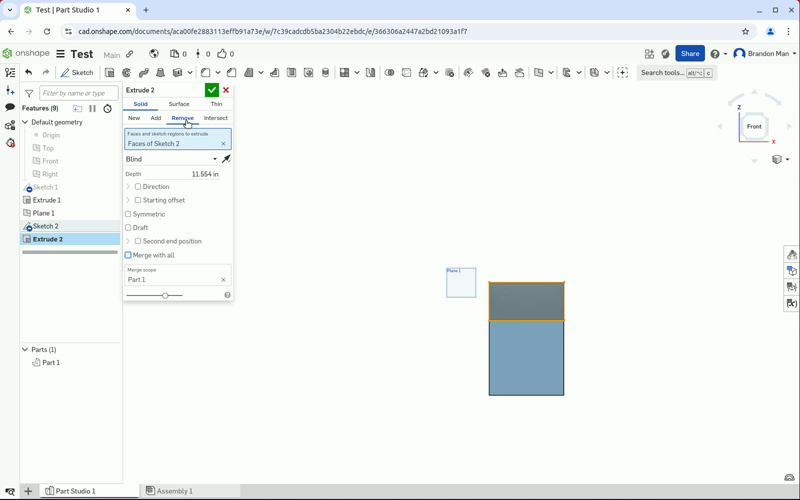
key(space)
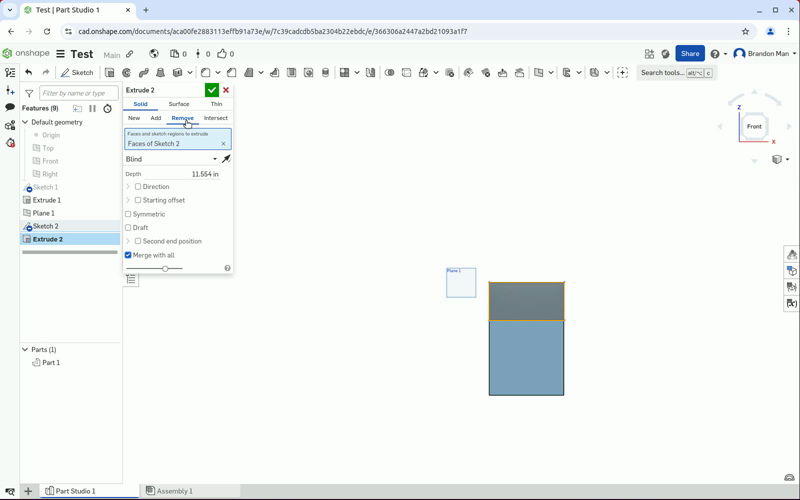
key(enter)
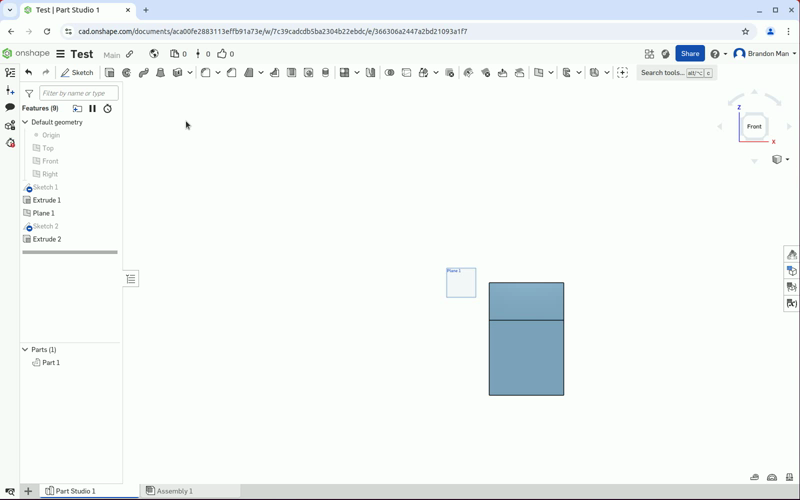
key(shift+h)
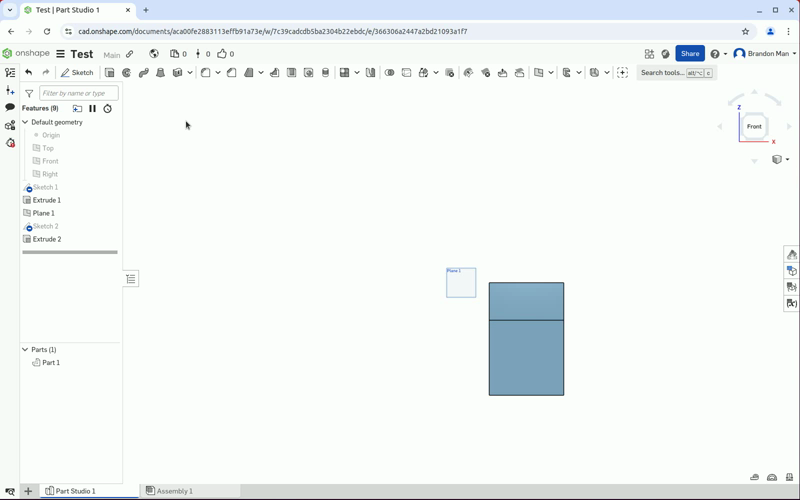
key(shift+h)
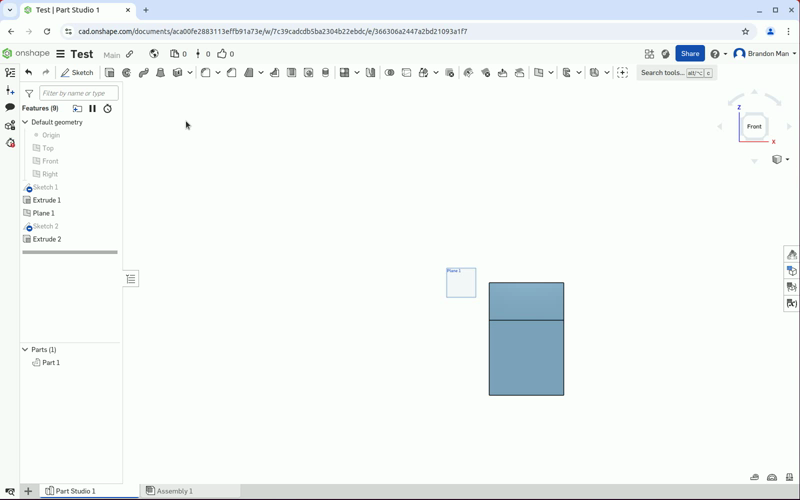
mouse_move(73, 189)
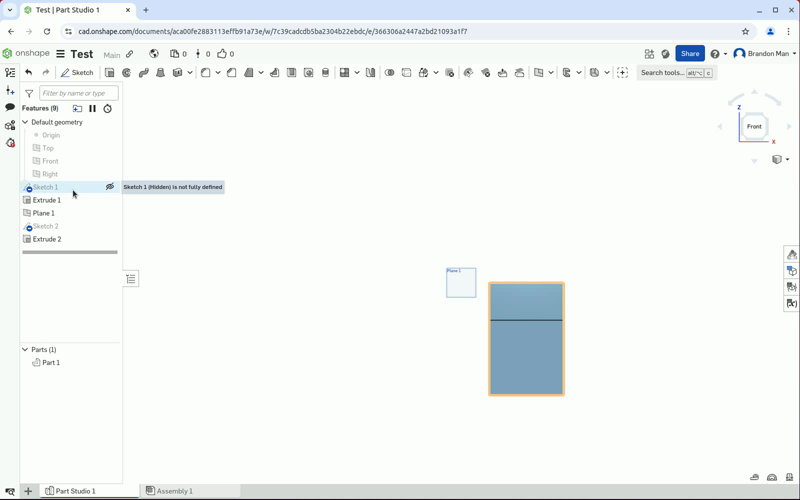
click(73, 189)
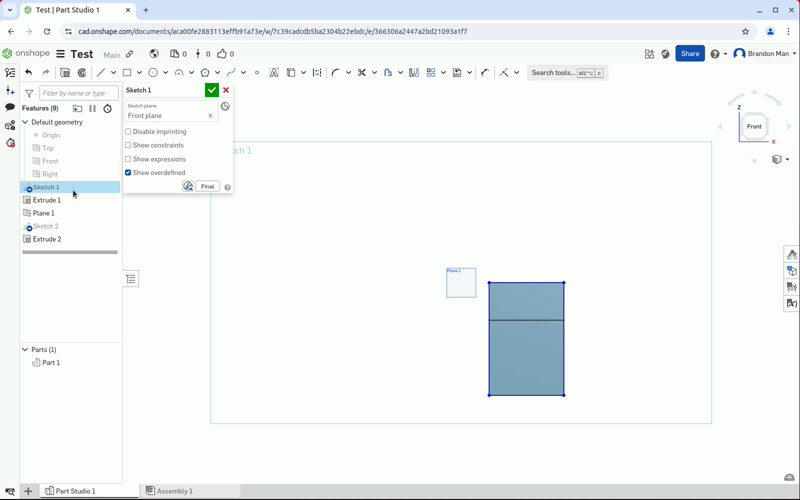
mouse_move(229, 92)
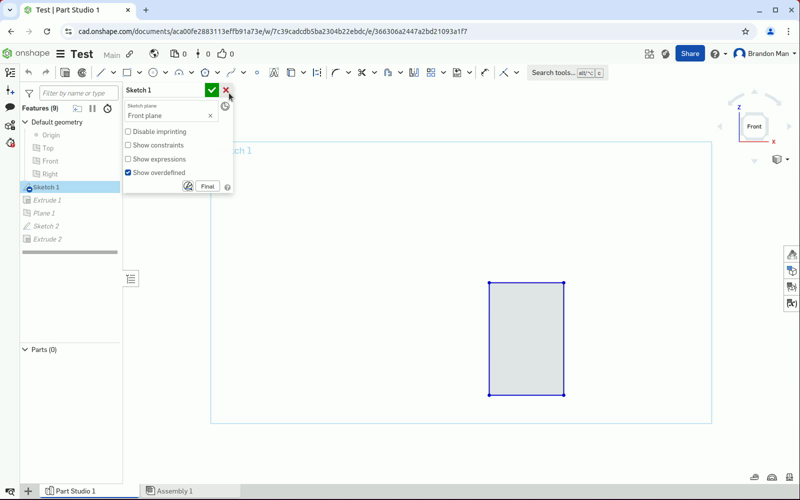
click(229, 92)
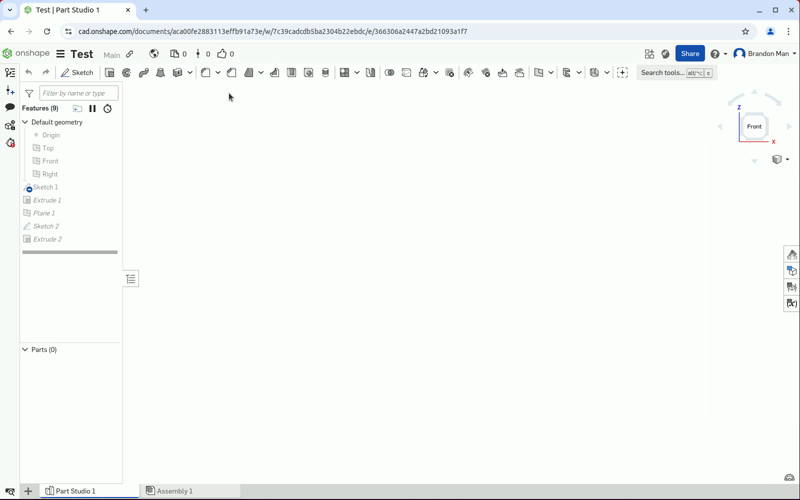
key(shift+s)
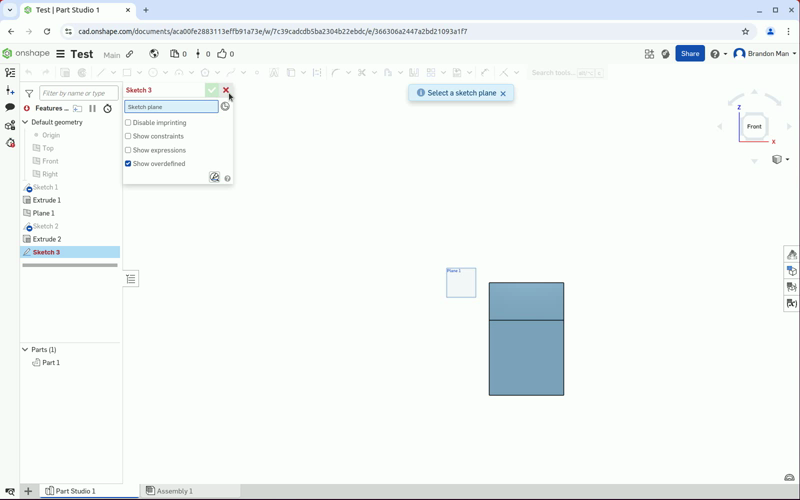
mouse_move(73, 215)
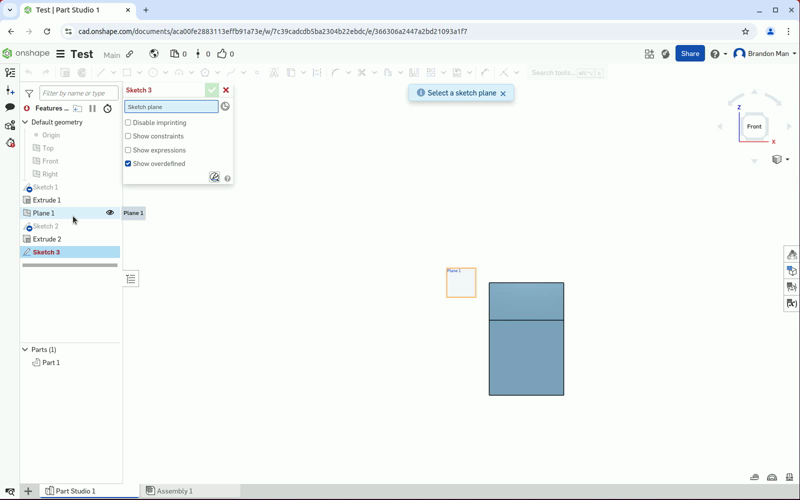
click(73, 215)
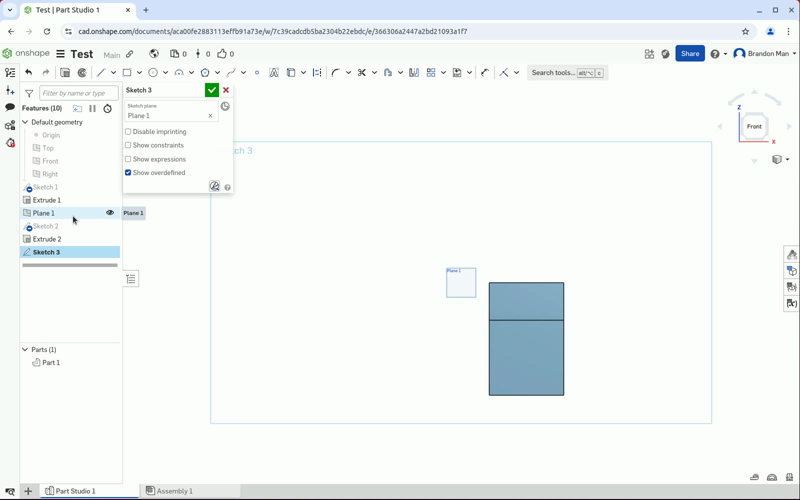
mouse_move(73, 352)
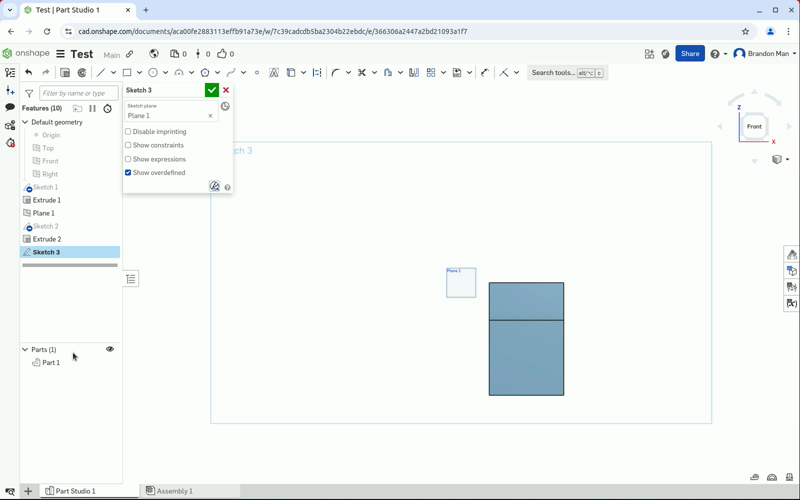
key(y)
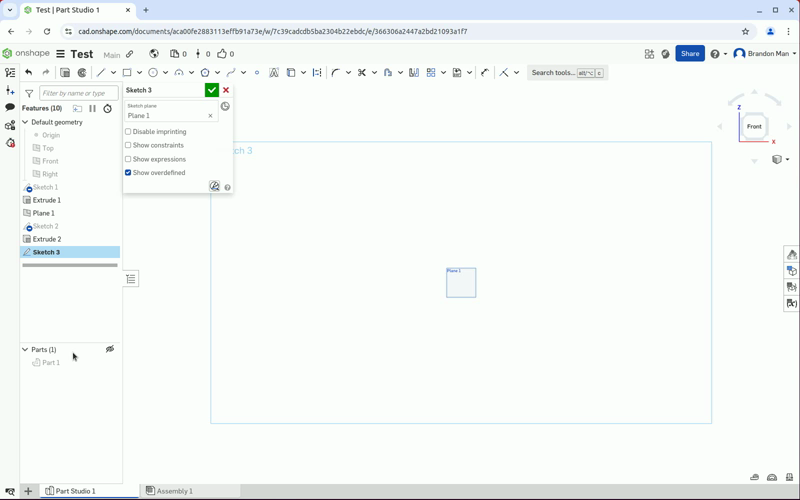
key(l)
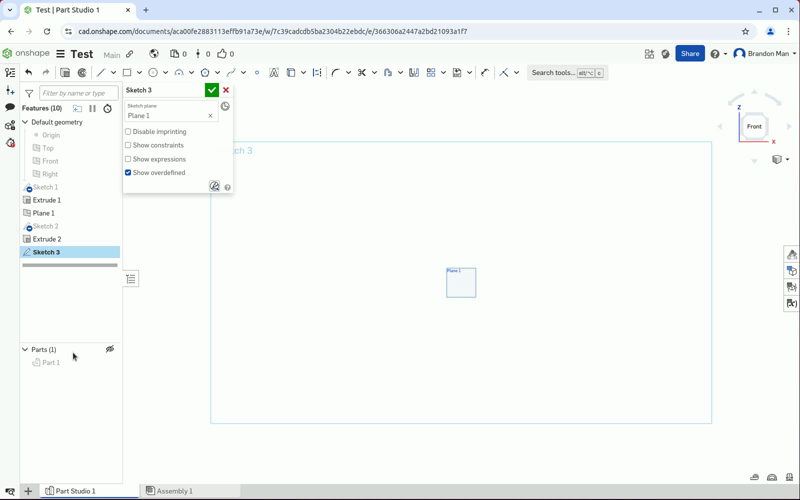
key_down(shift)
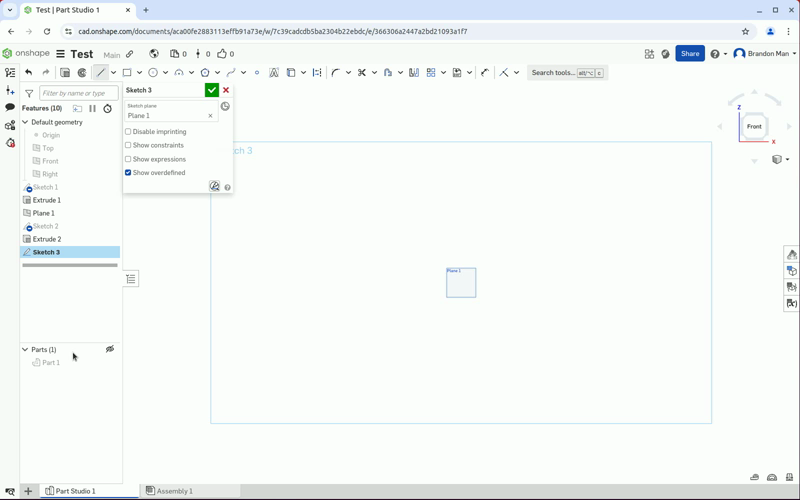
mouse_move(507, 357)
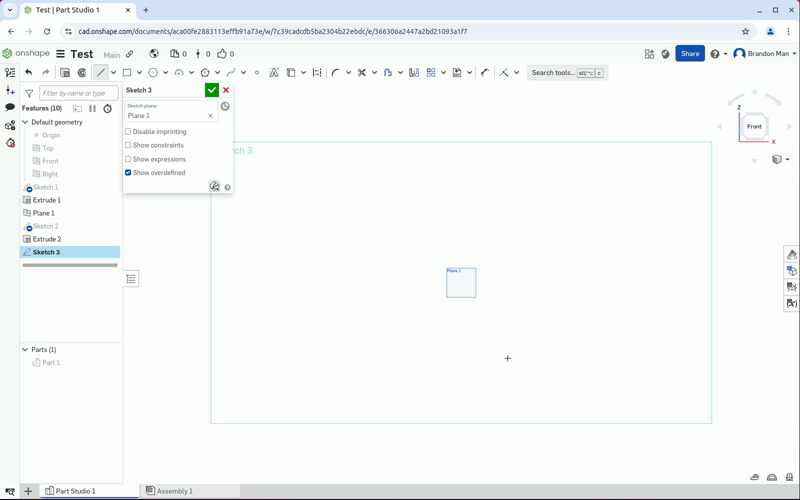
click(507, 357)
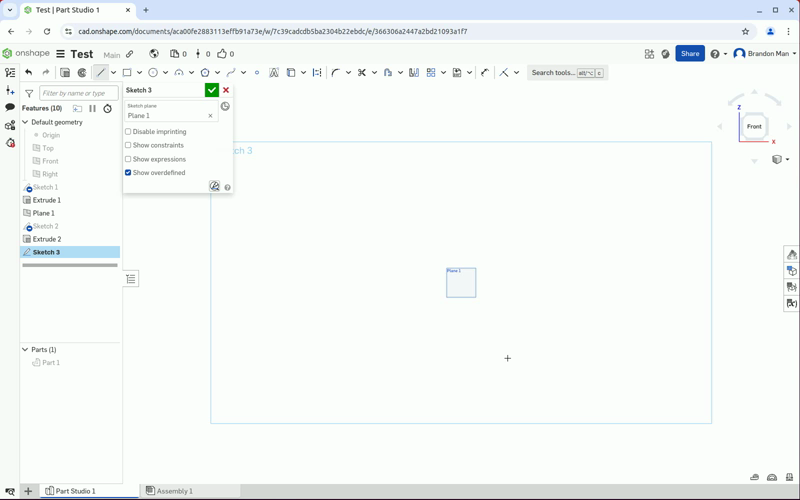
key_up(shift)
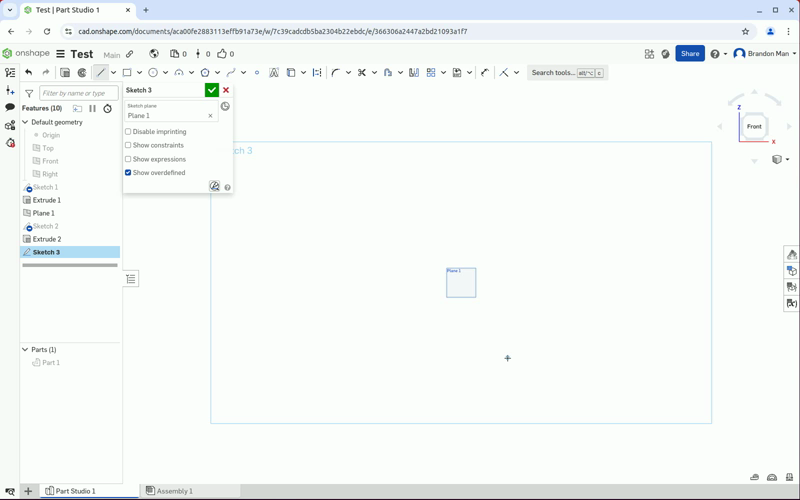
key_down(shift)
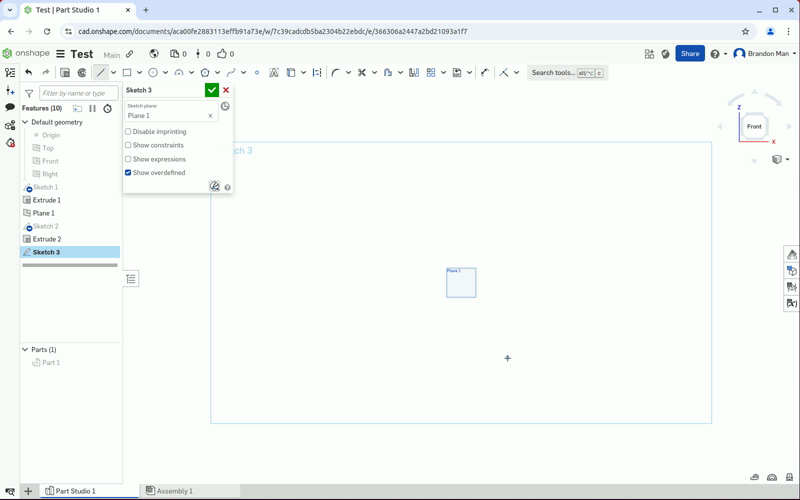
mouse_move(537, 357)
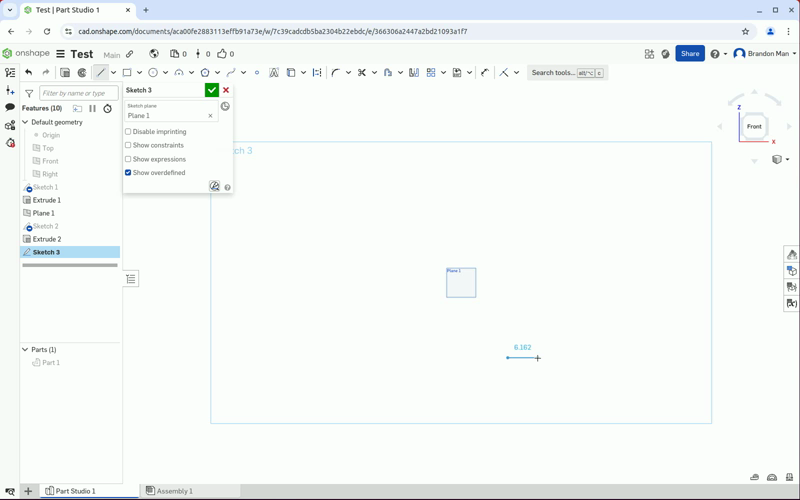
mouse_move(546, 357)
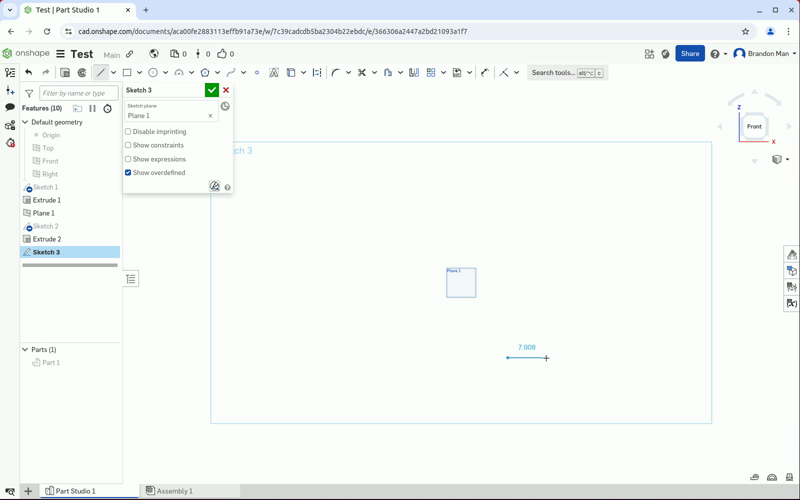
click(546, 357)
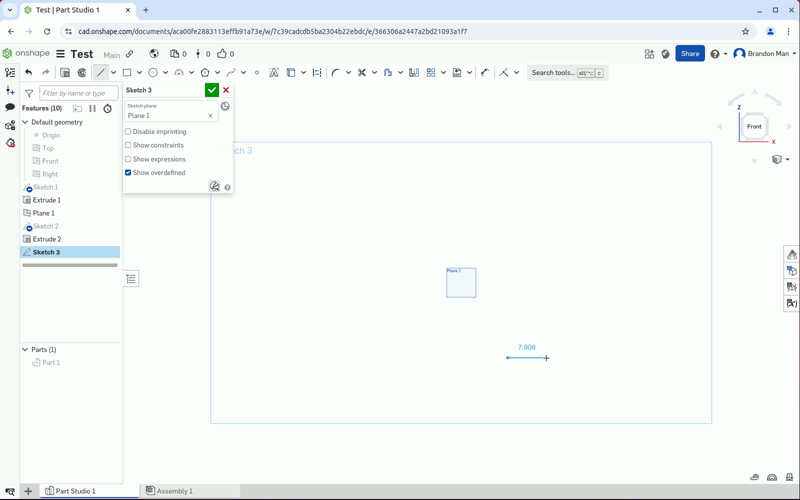
key_up(shift)
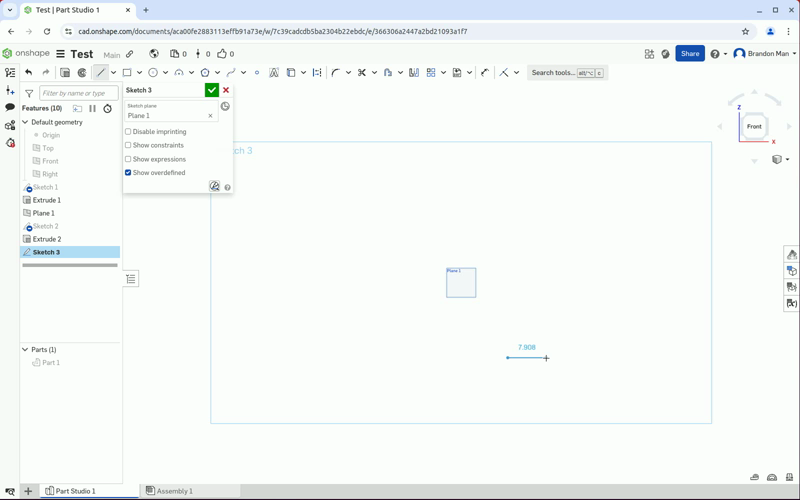
key_down(shift)
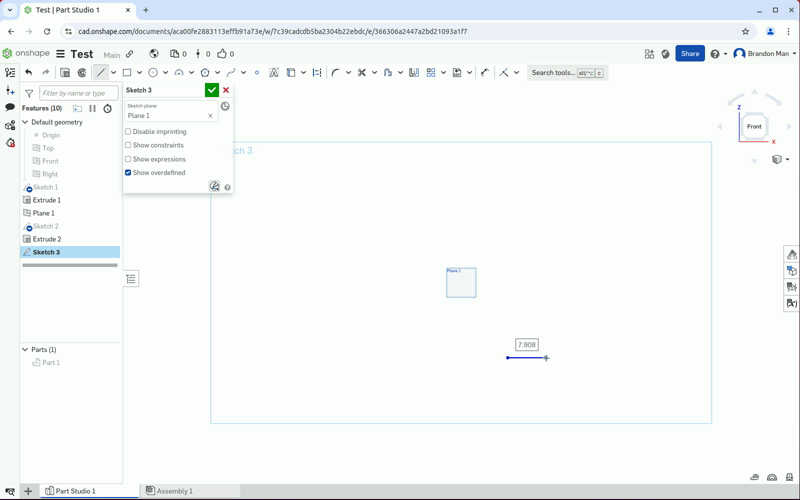
mouse_move(576, 357)
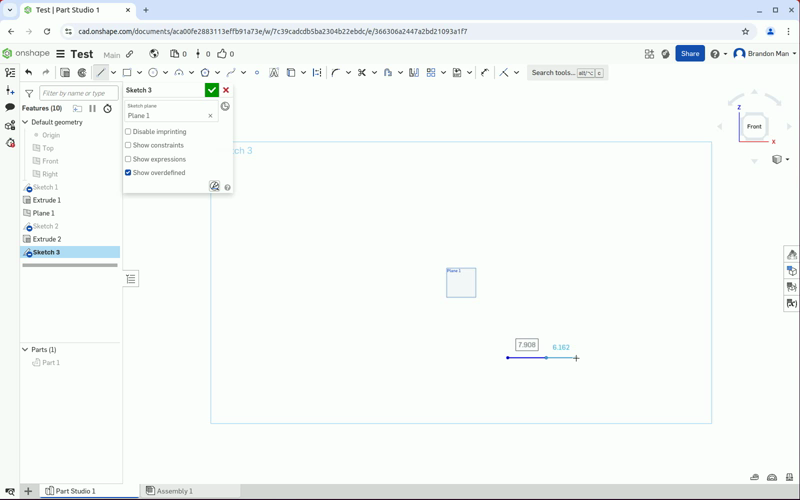
mouse_move(546, 319)
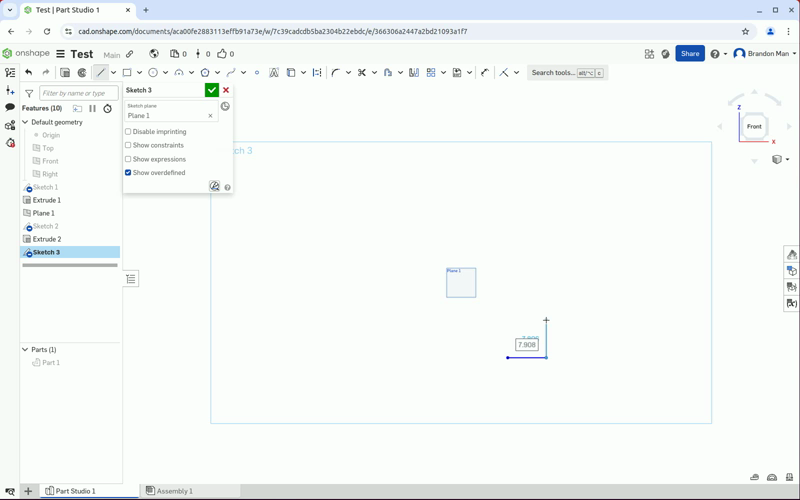
click(546, 319)
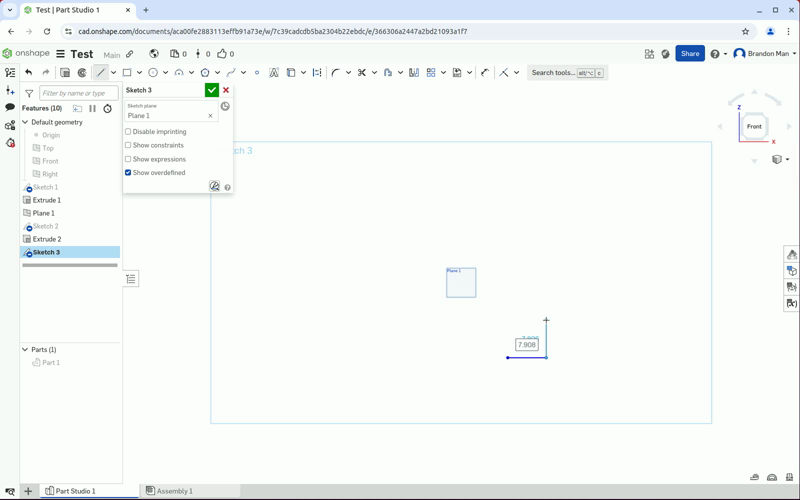
key_up(shift)
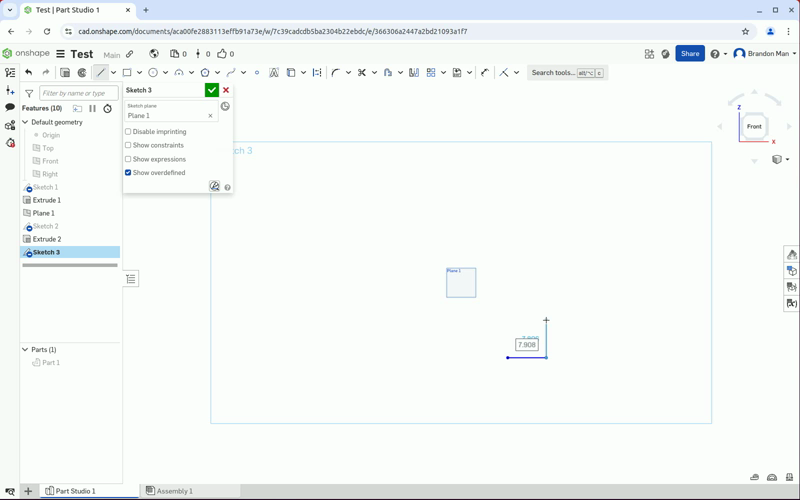
key_down(shift)
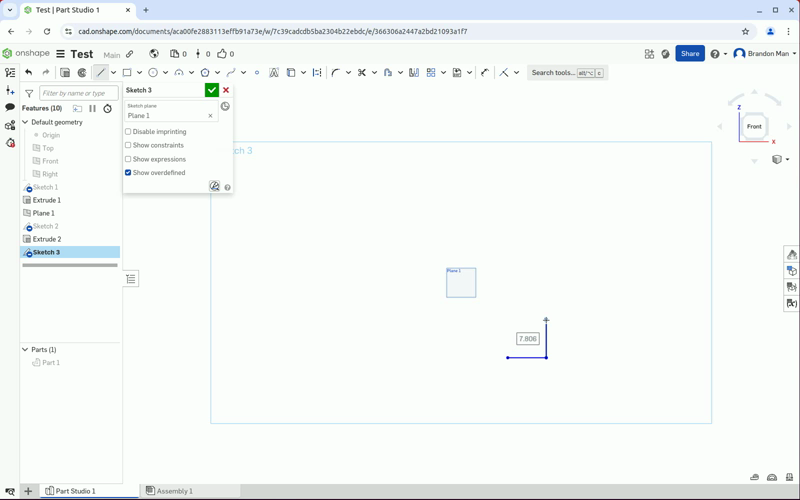
mouse_move(576, 319)
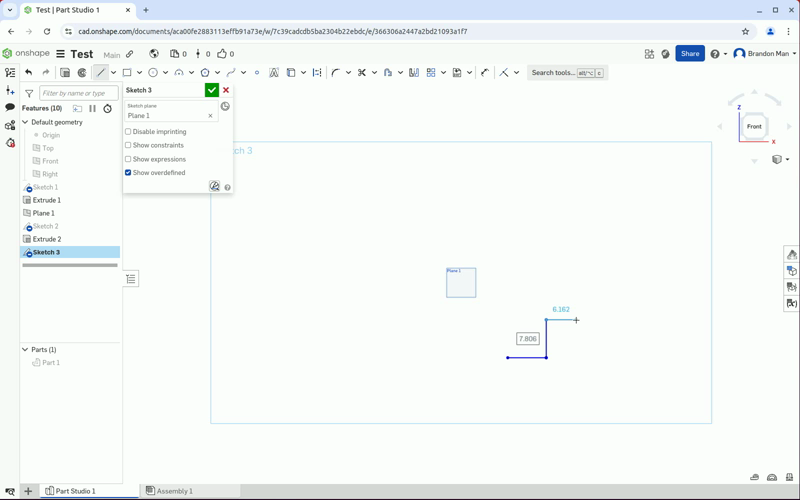
mouse_move(507, 319)
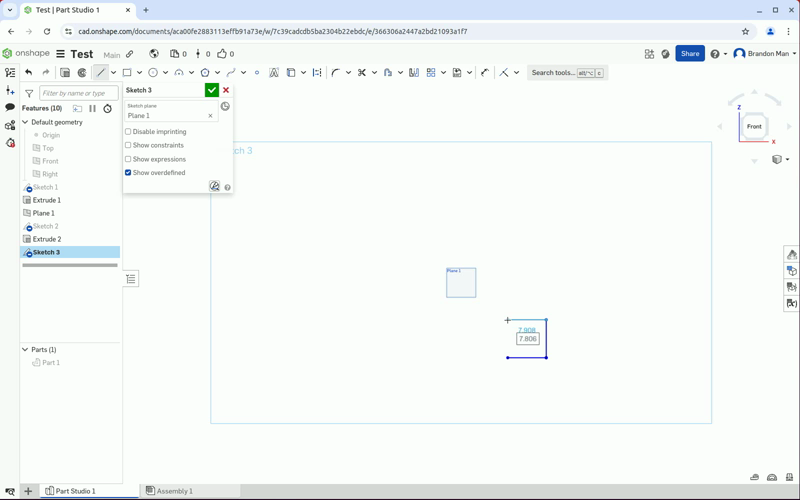
click(507, 319)
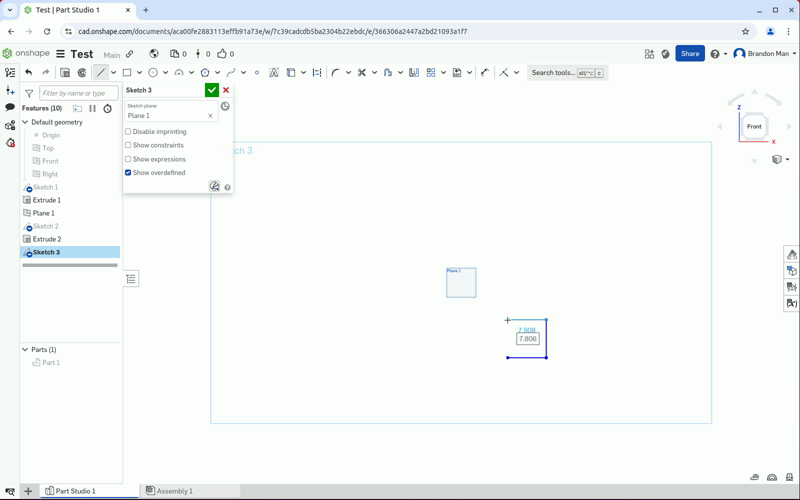
key_up(shift)
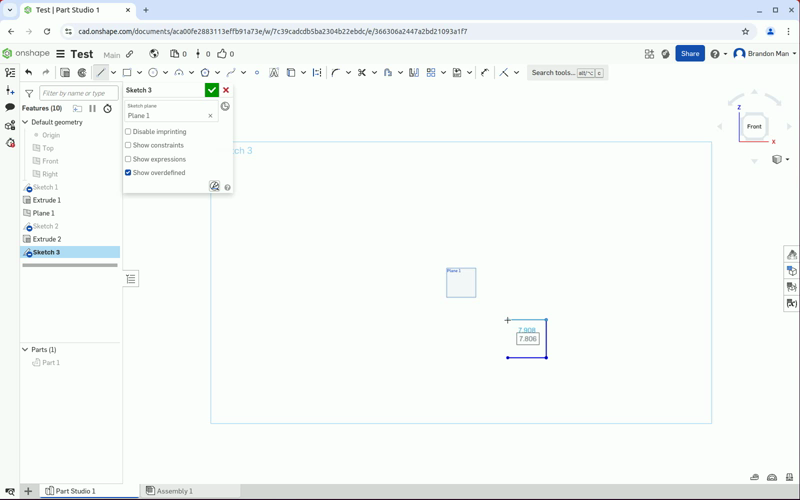
mouse_move(537, 319)
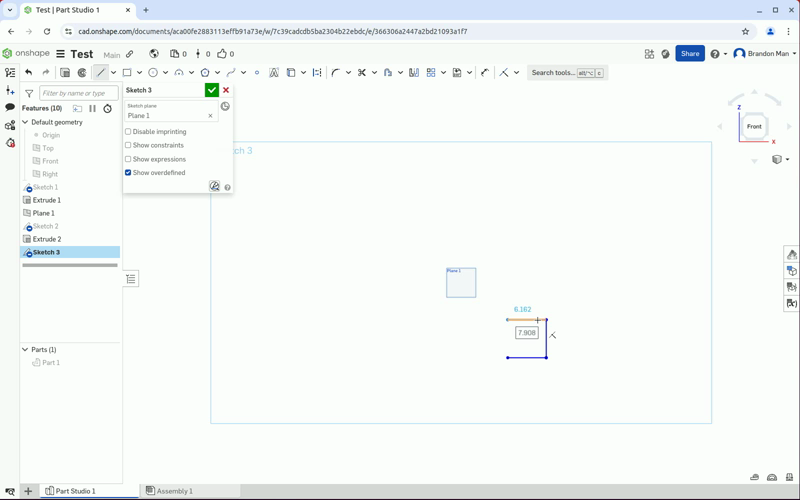
key_down(shift)
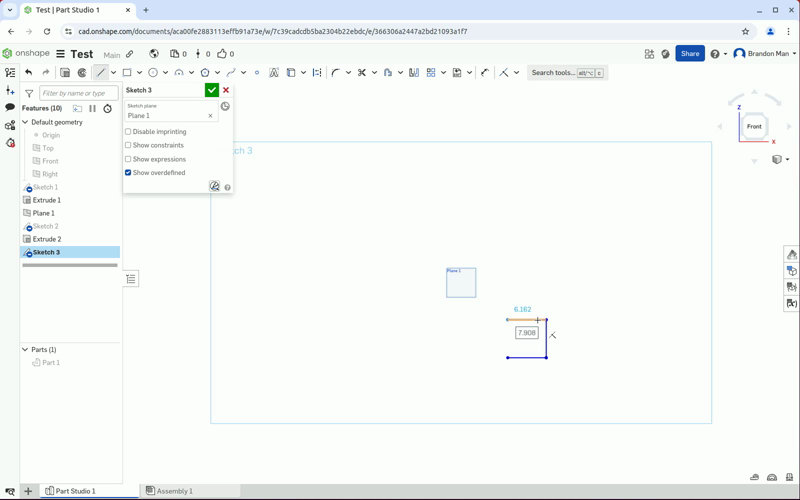
mouse_move(507, 357)
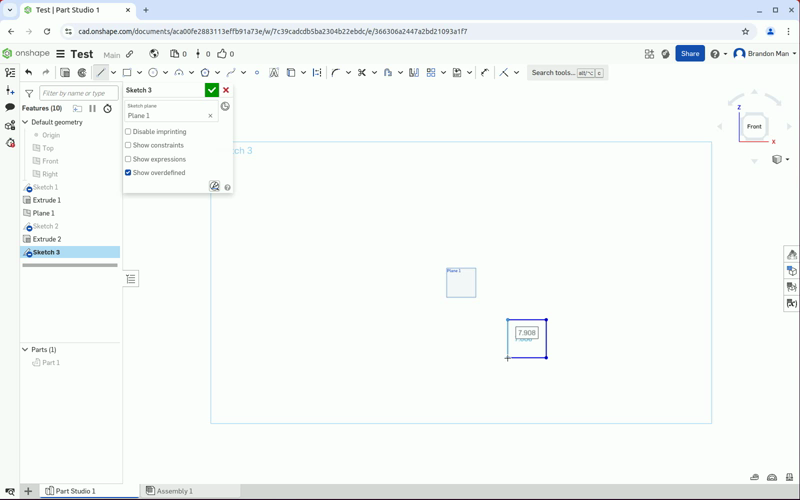
key_up(shift)
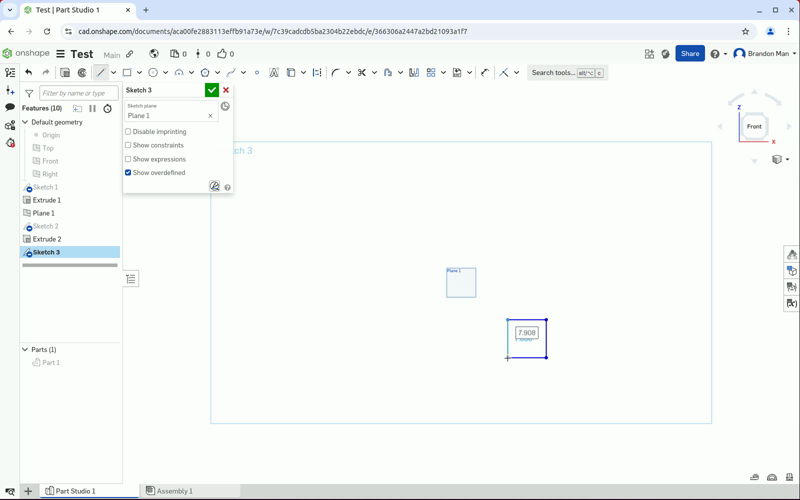
click(507, 357)
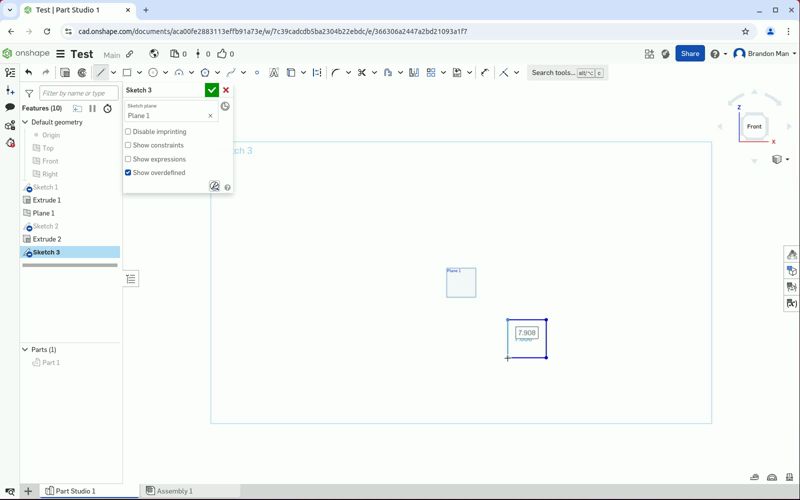
key(esc)
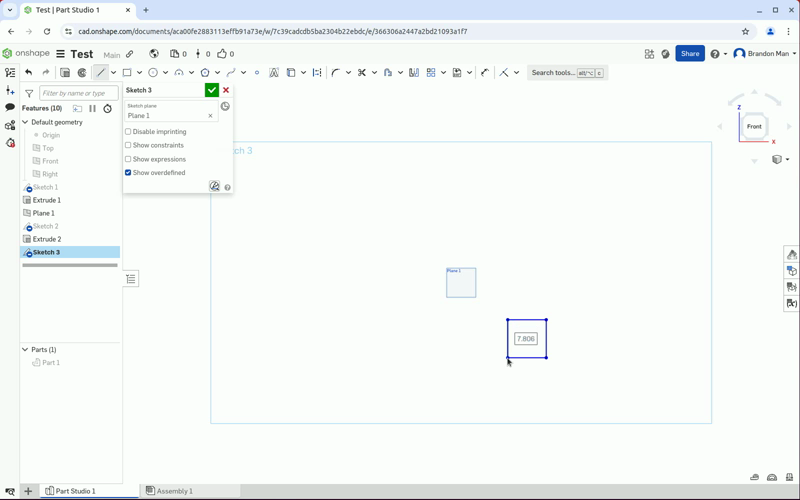
mouse_move(539, 354)
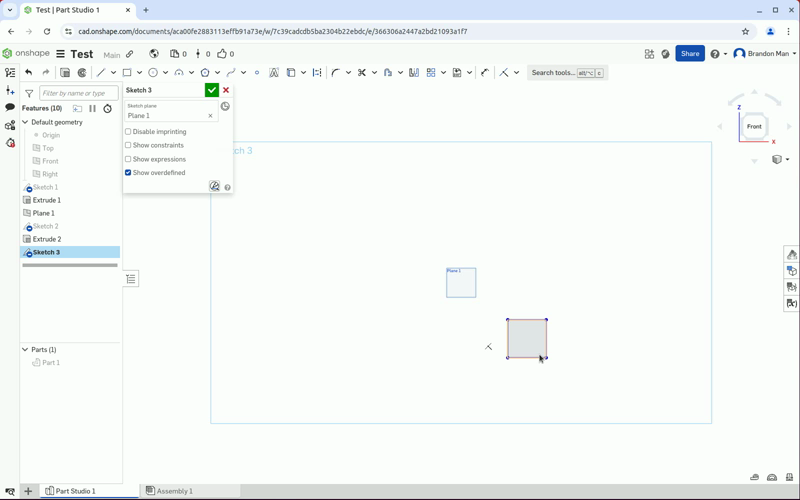
scroll(6)
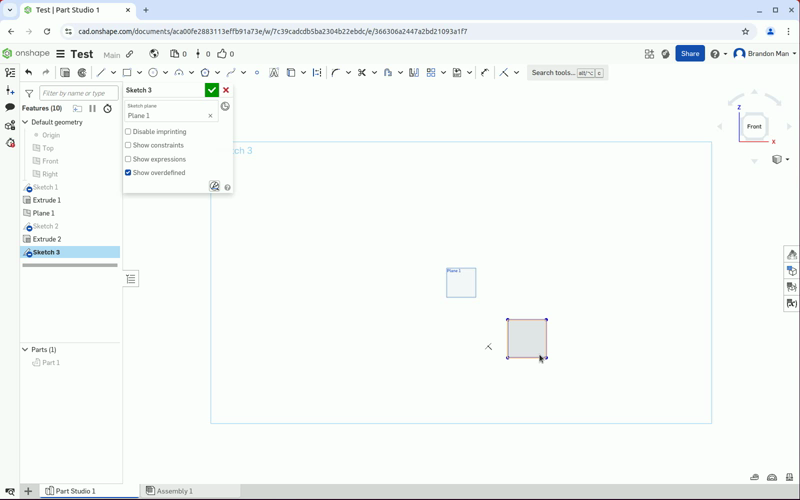
scroll(6)
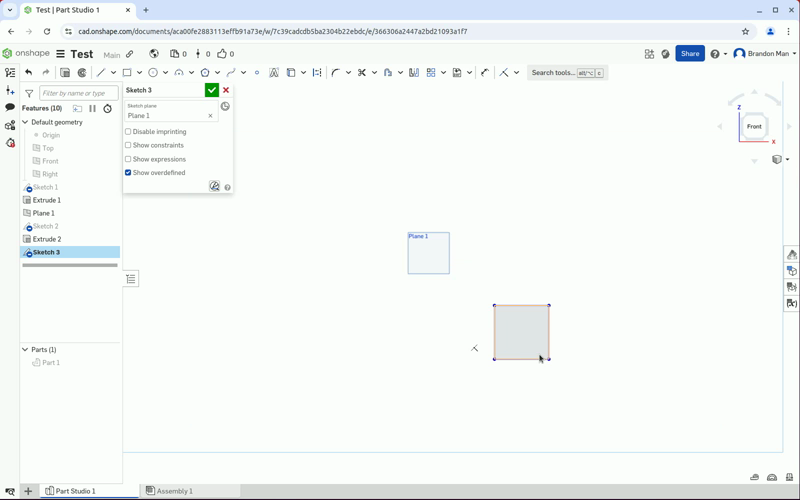
scroll(6)
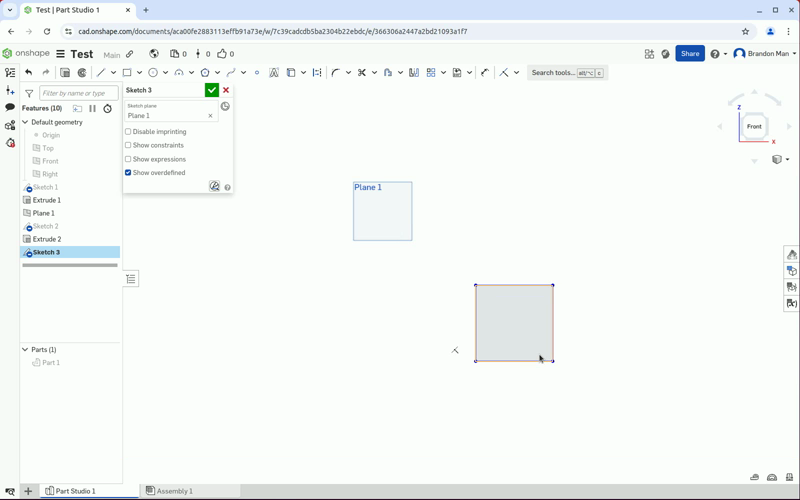
scroll(6)
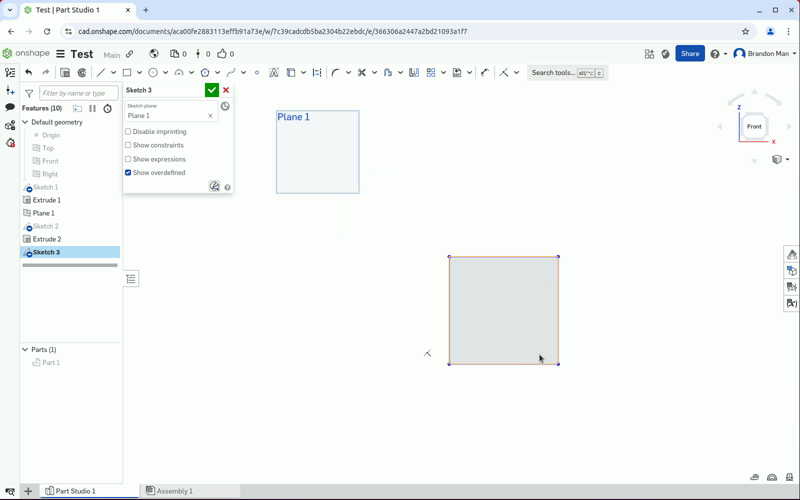
scroll(6)
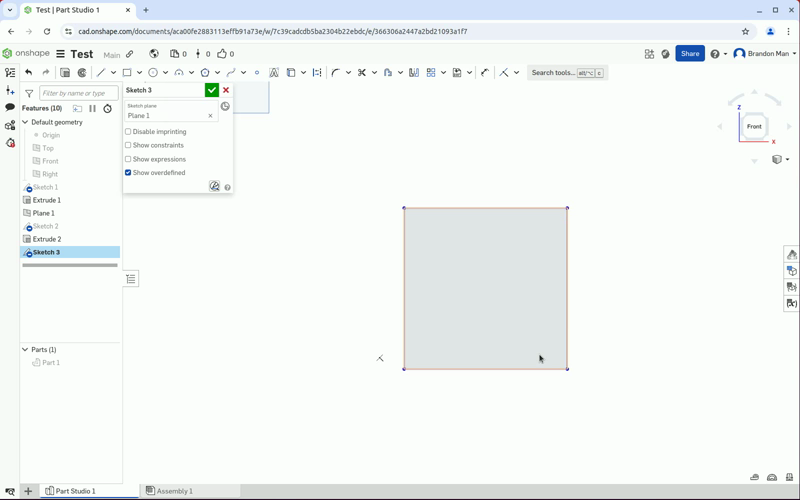
scroll(6)
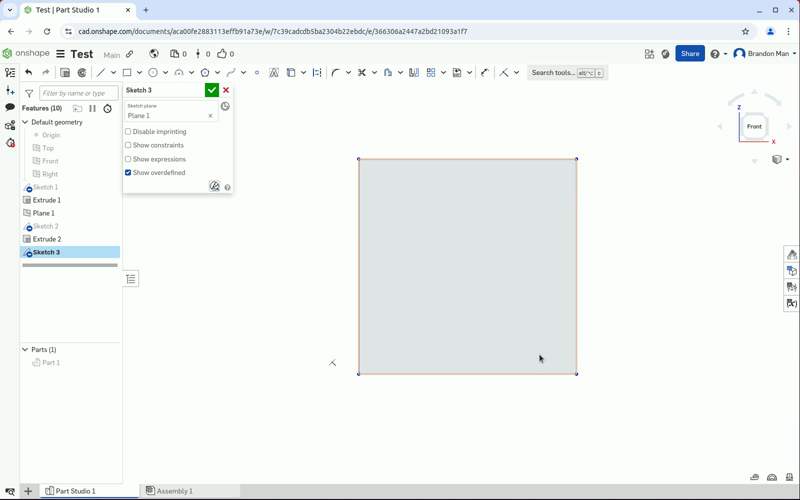
scroll(6)
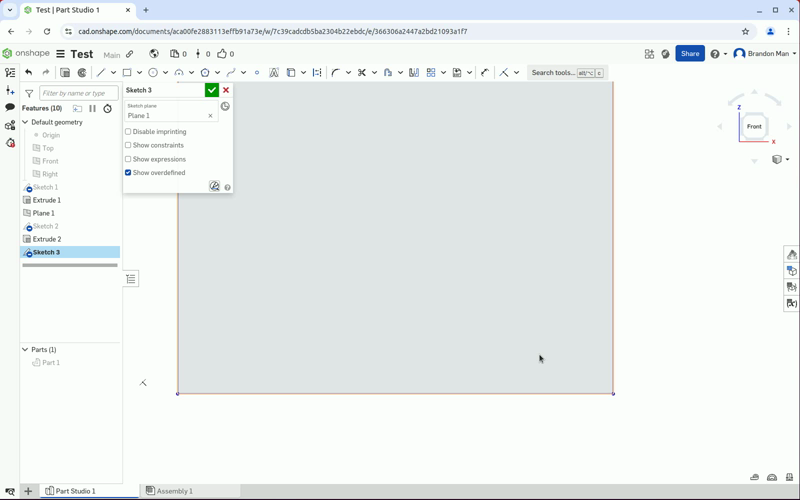
click(539, 354)
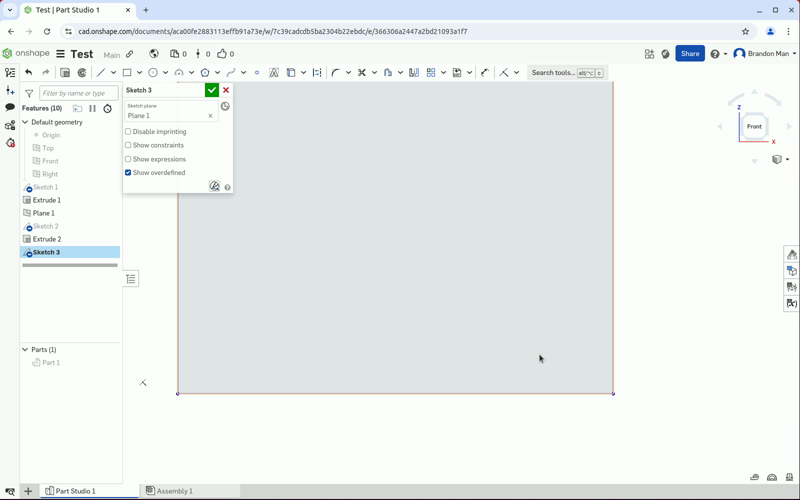
scroll(-6)
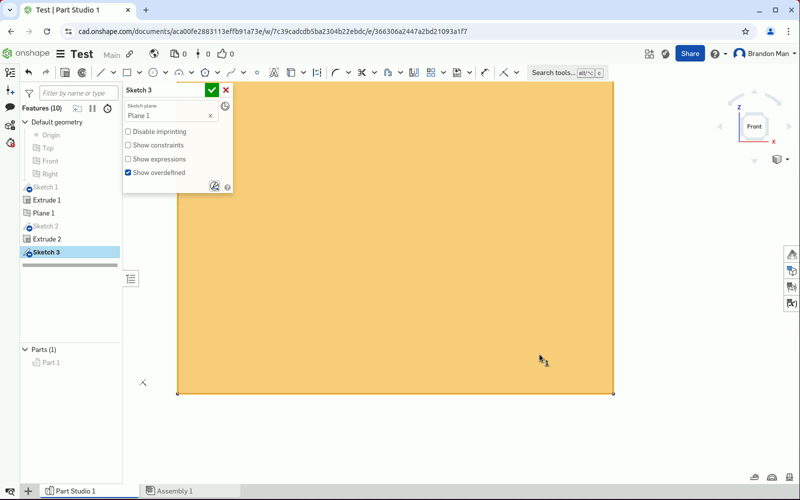
scroll(-6)
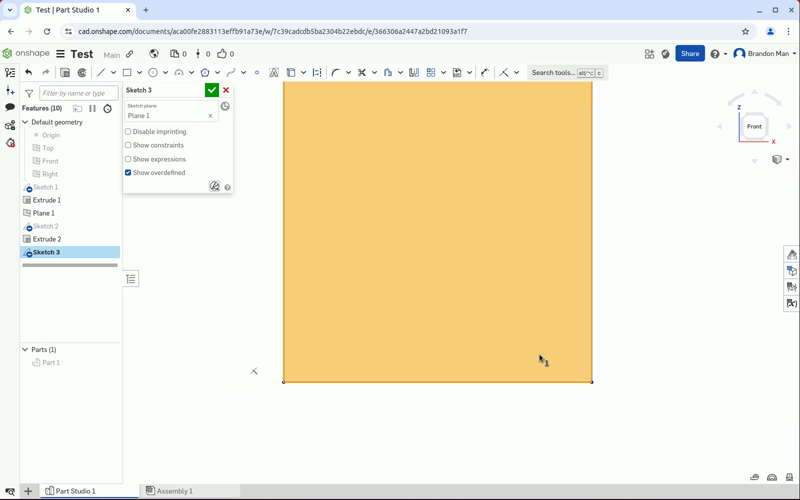
scroll(-6)
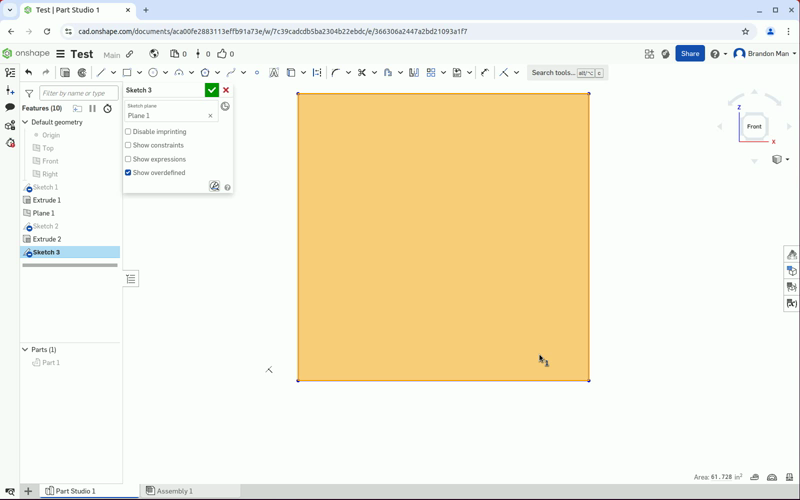
scroll(-6)
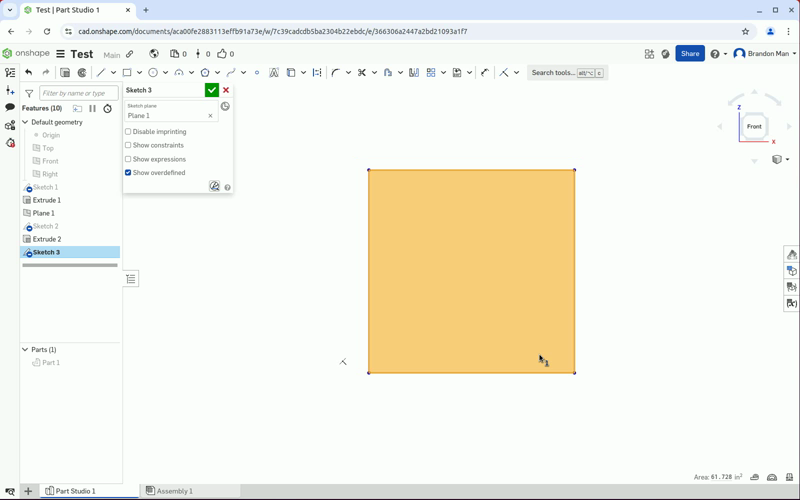
scroll(-6)
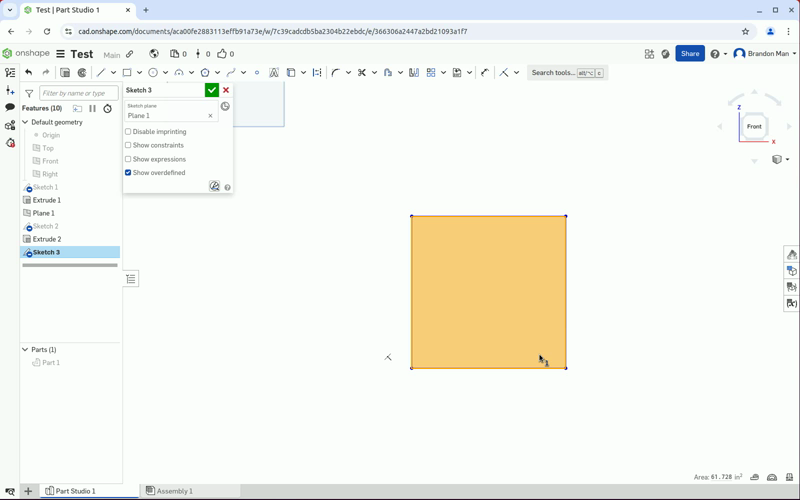
scroll(-6)
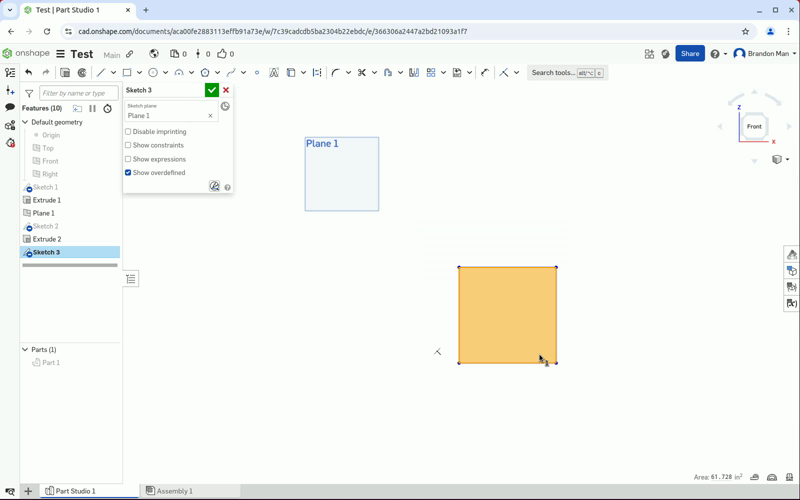
scroll(-6)
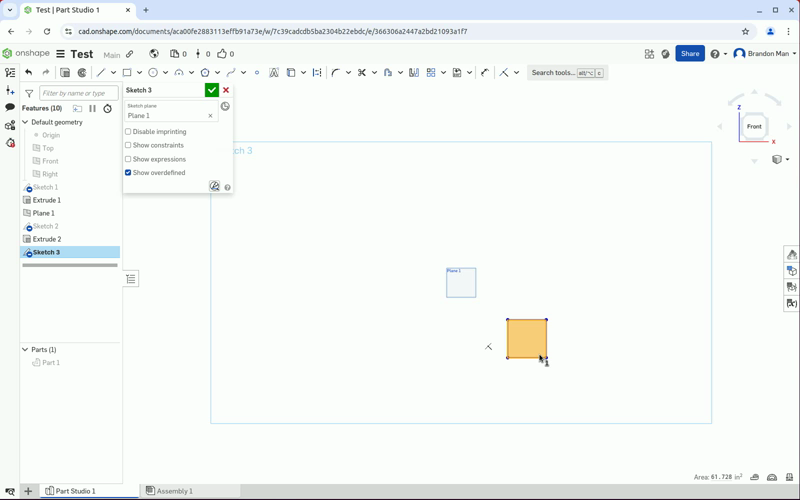
mouse_move(73, 352)
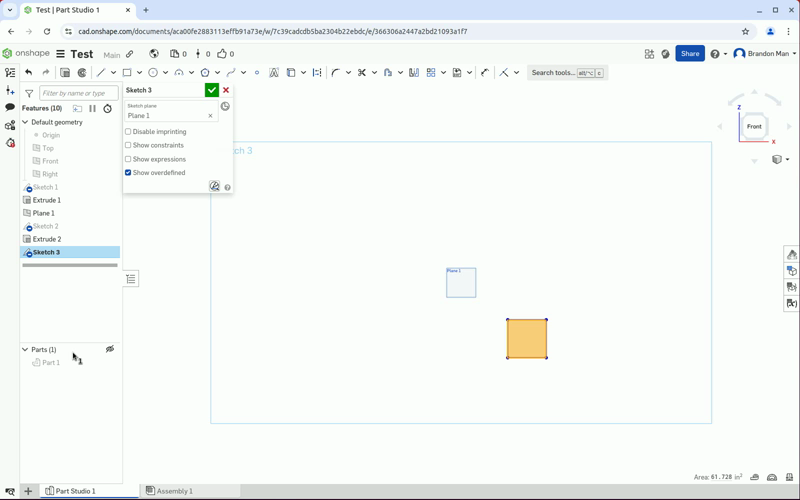
key(shift+y)
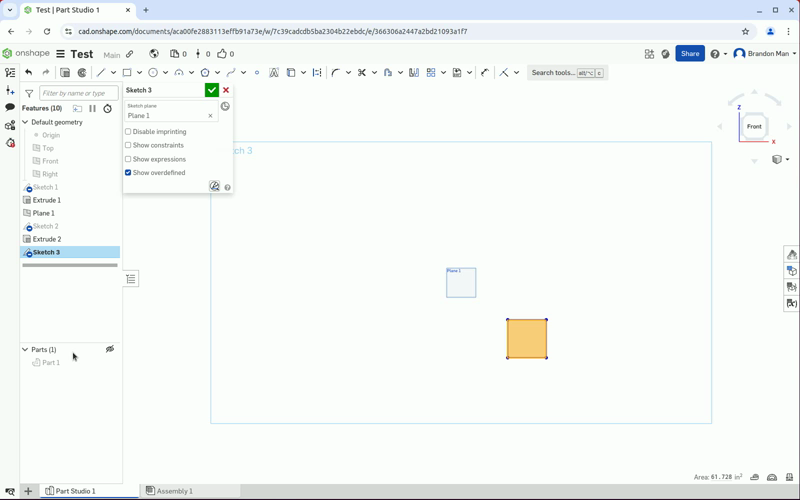
key(shift+e)
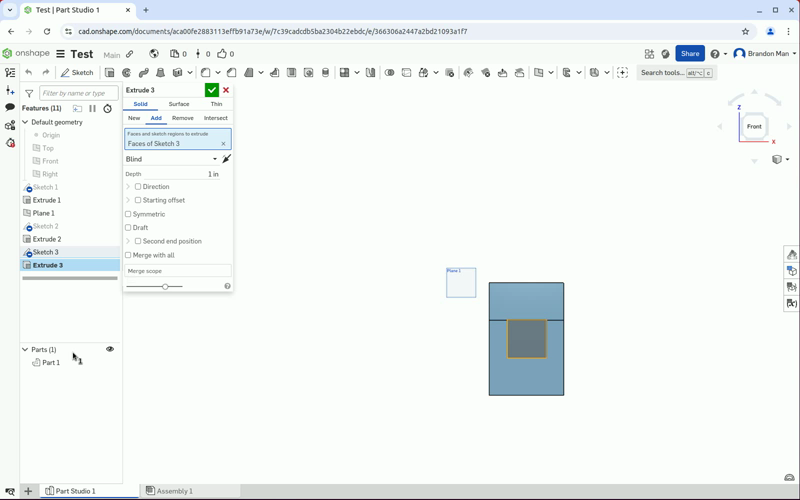
mouse_move(143, 106)
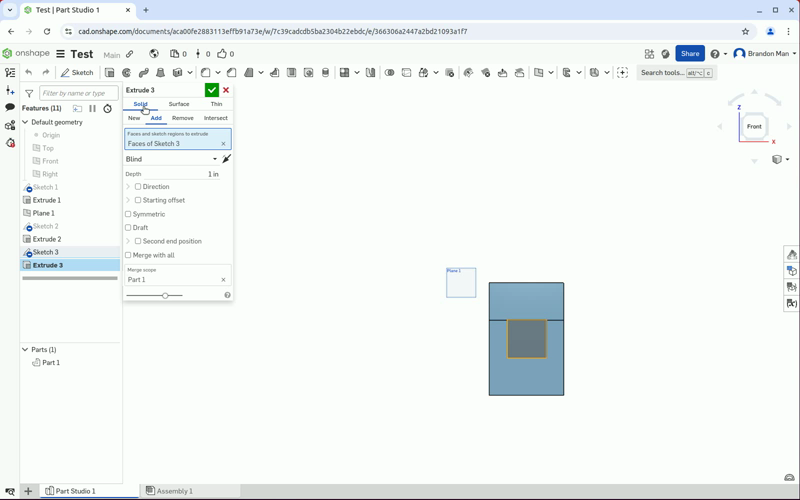
click(143, 106)
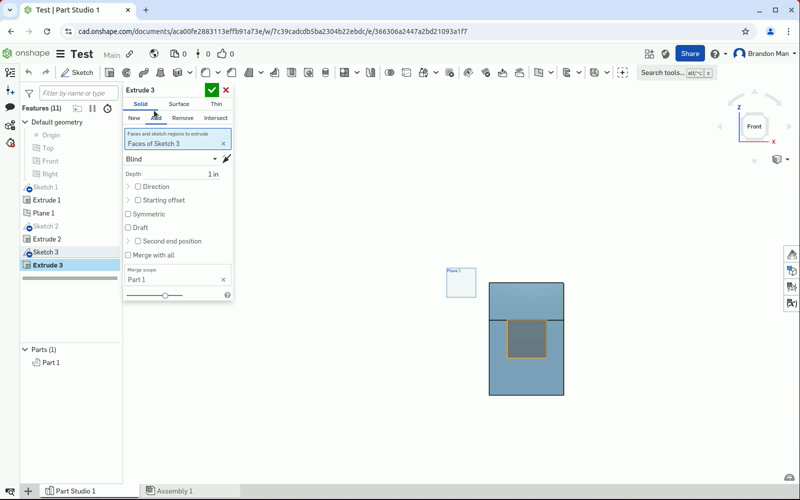
mouse_move(186, 120)
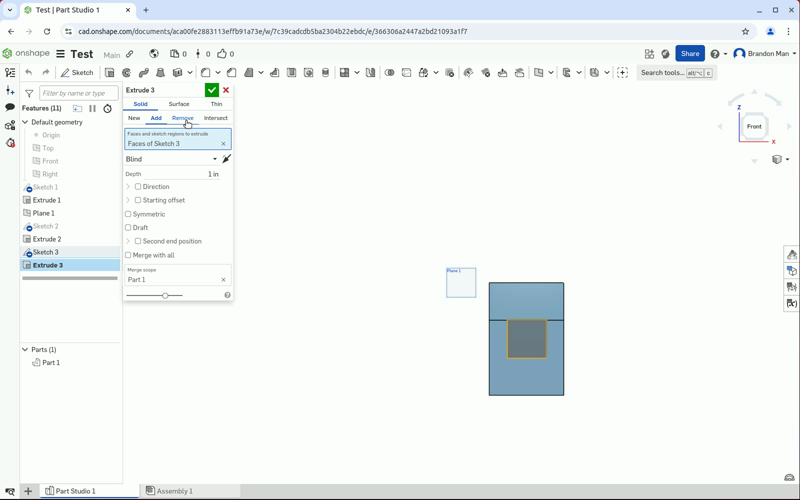
click(186, 120)
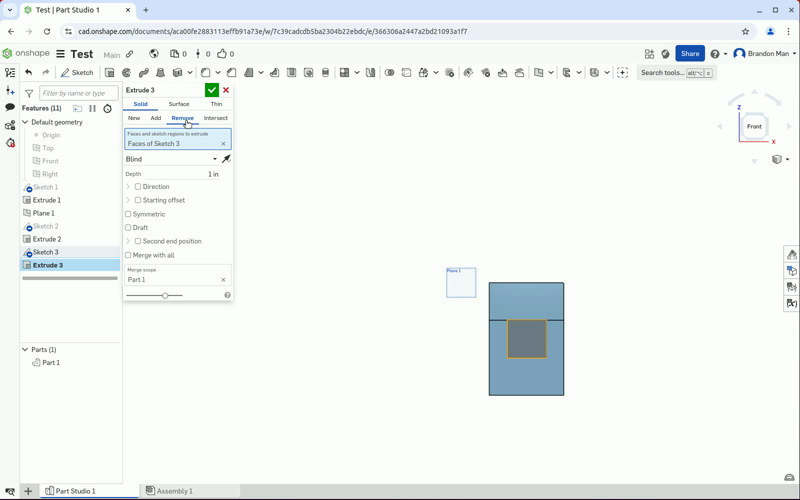
key(tab, 4)
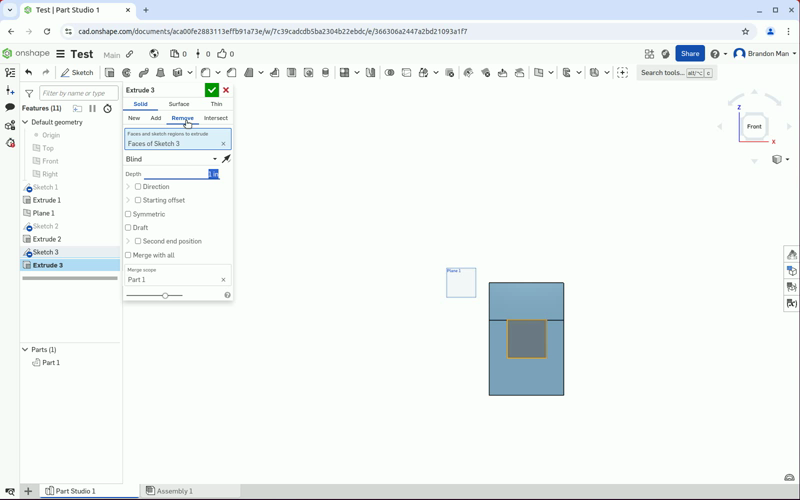
text(11.554)
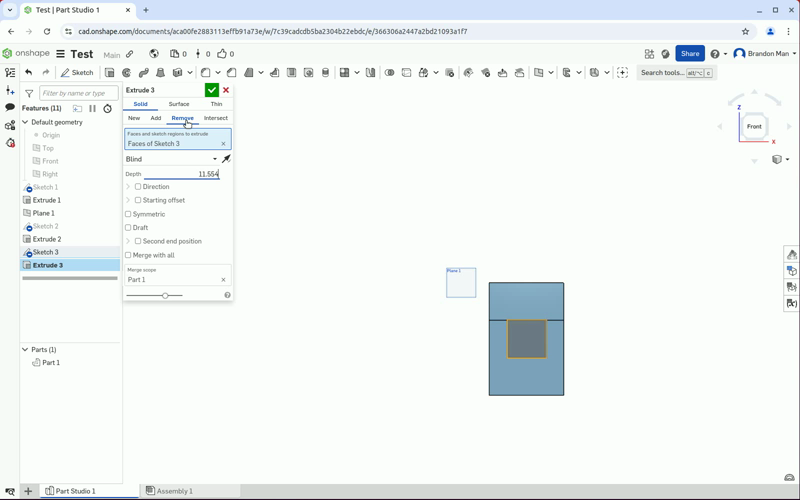
key(tab, 6)
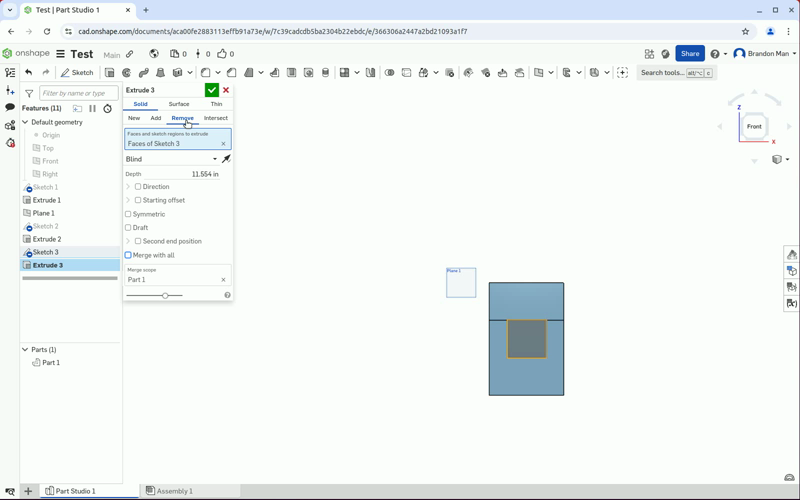
key(space)
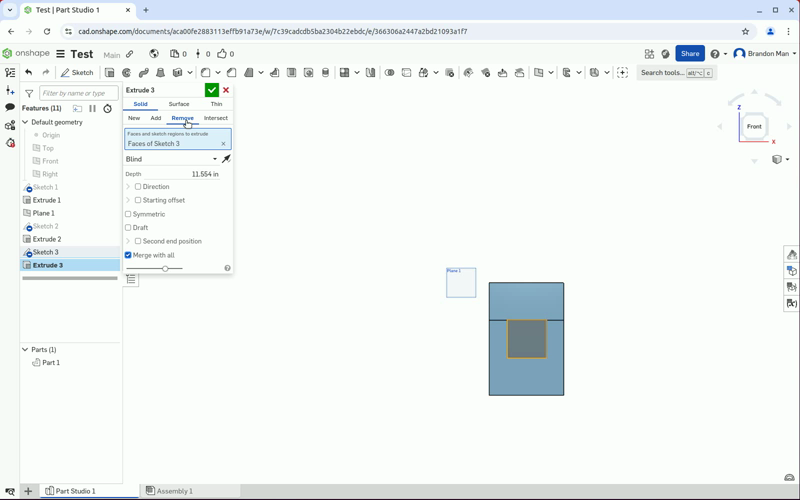
key(enter)
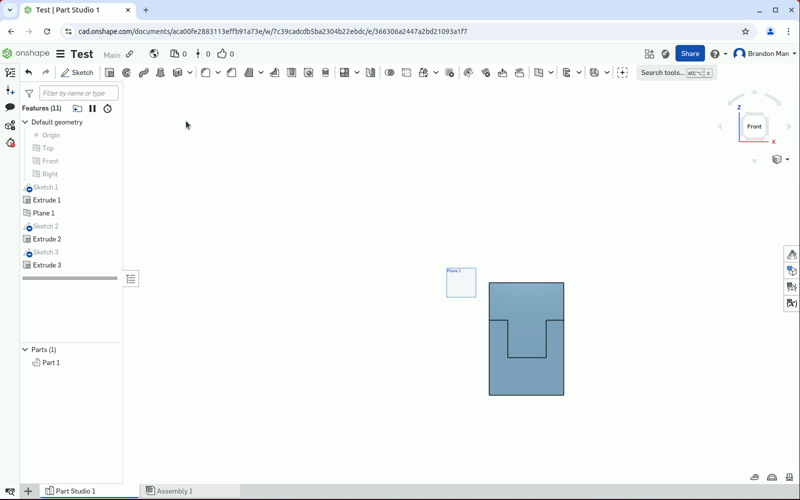
key(shift+h)
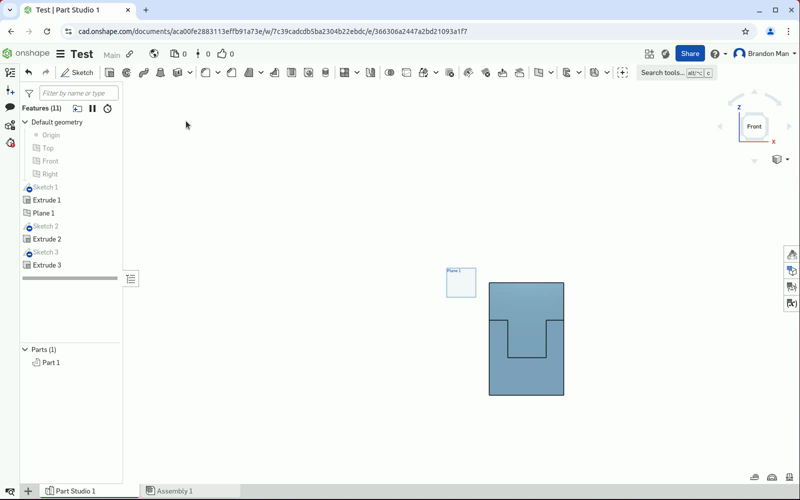
key(shift+h)
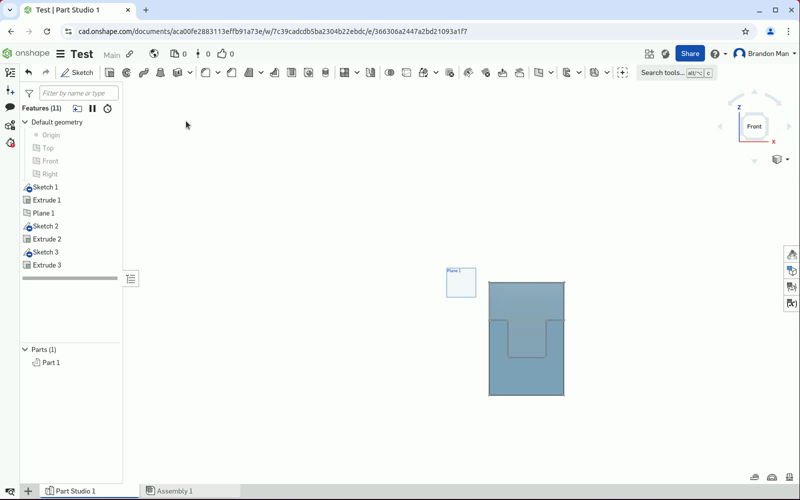
key(shift+7)
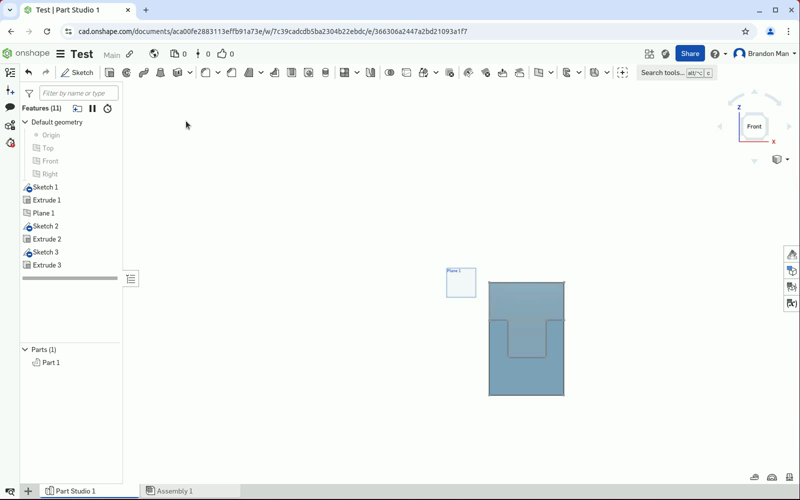
key(left, 2)
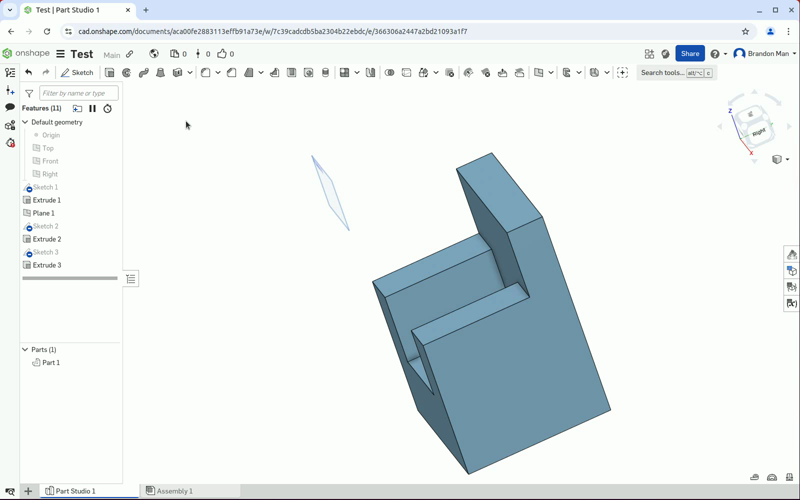
key(down, 2)
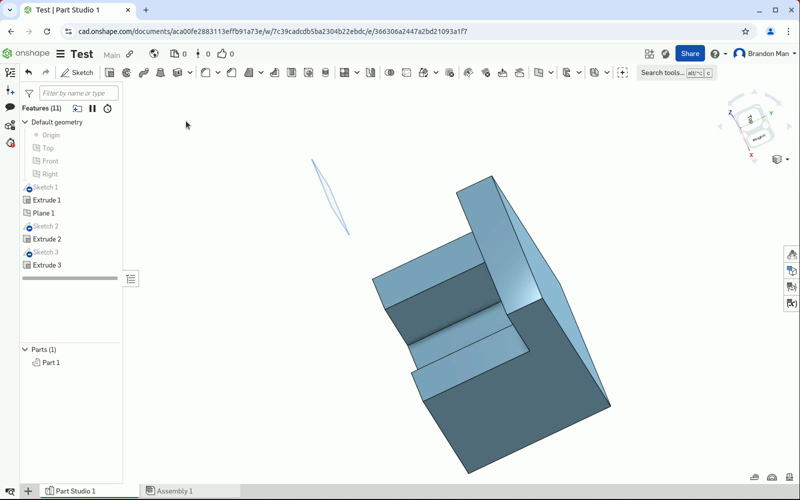
key(up, 2)
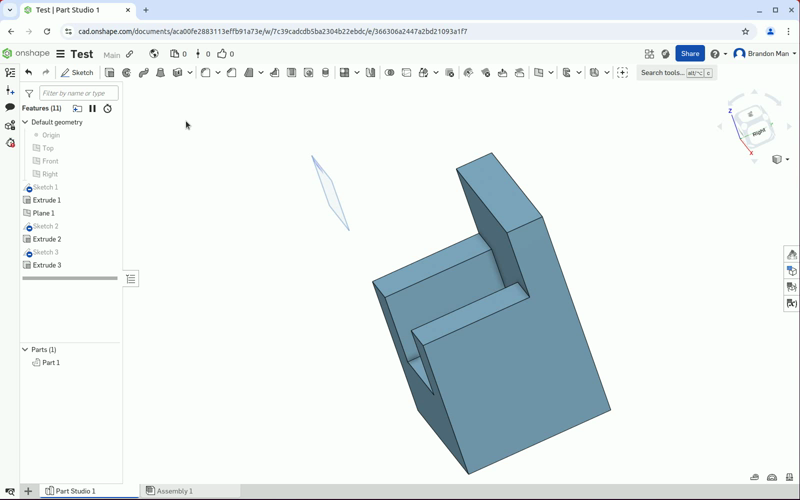
key(right, 2)
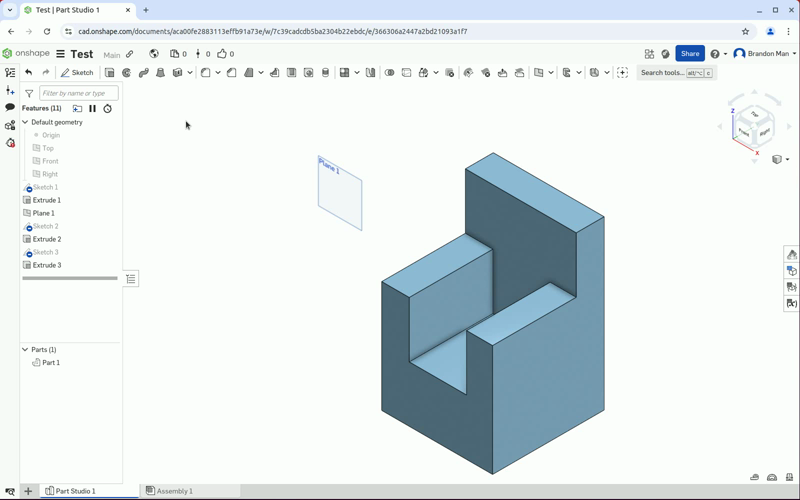
mouse_move(73, 189)
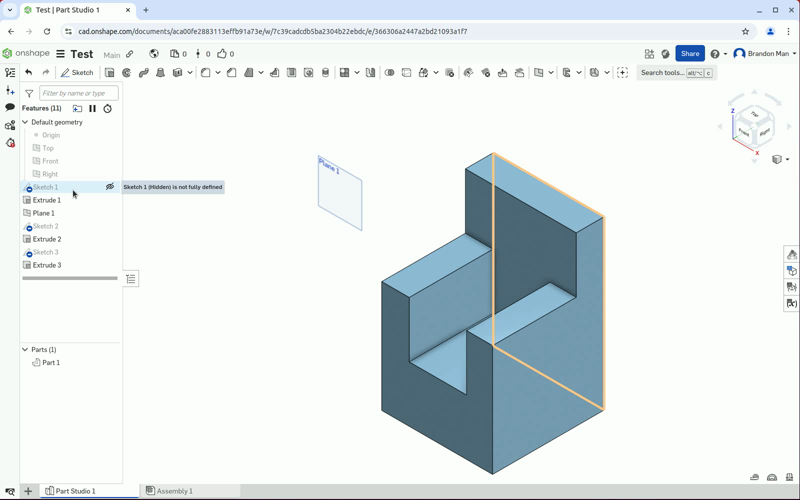
click(73, 189)